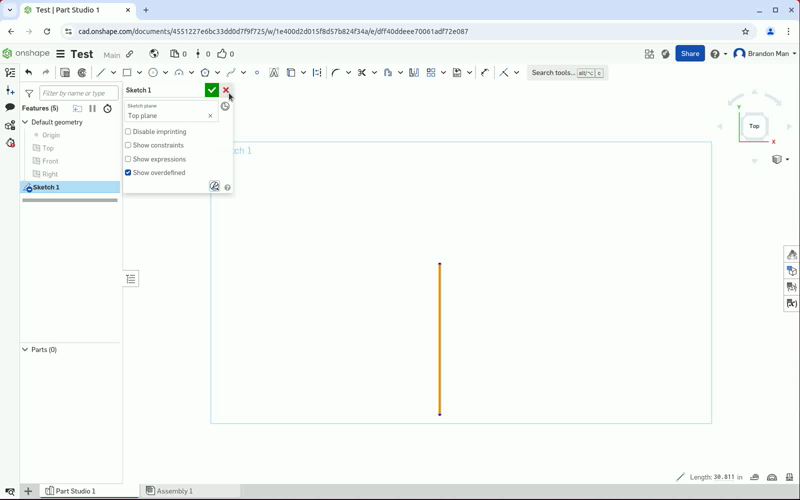
key(shift+h)
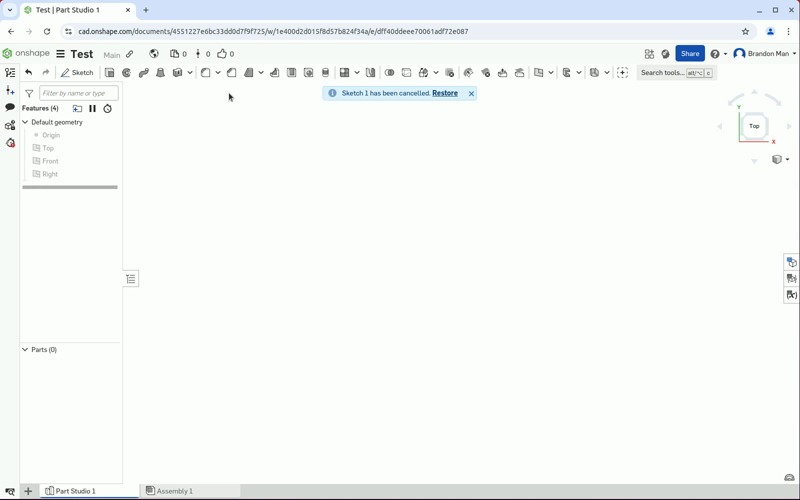
mouse_move(73, 352)
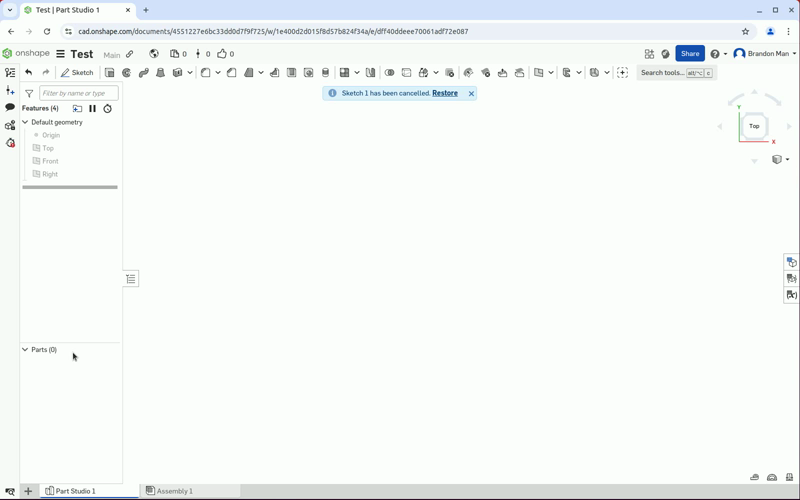
key(y)
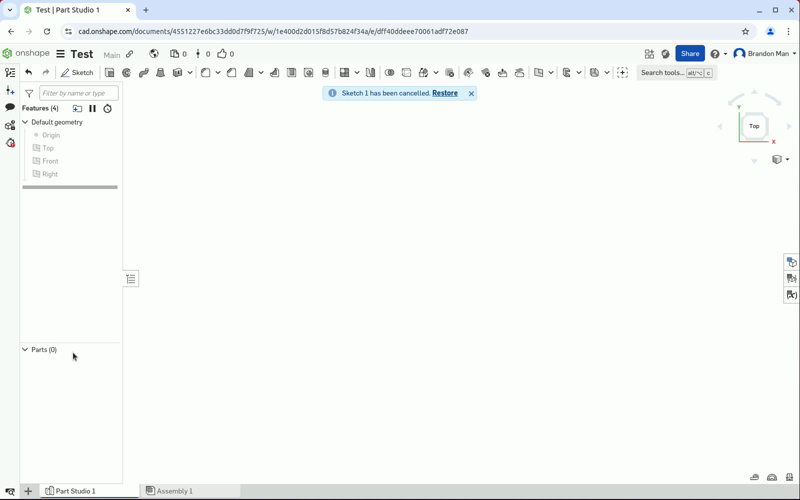
key(shift+p)
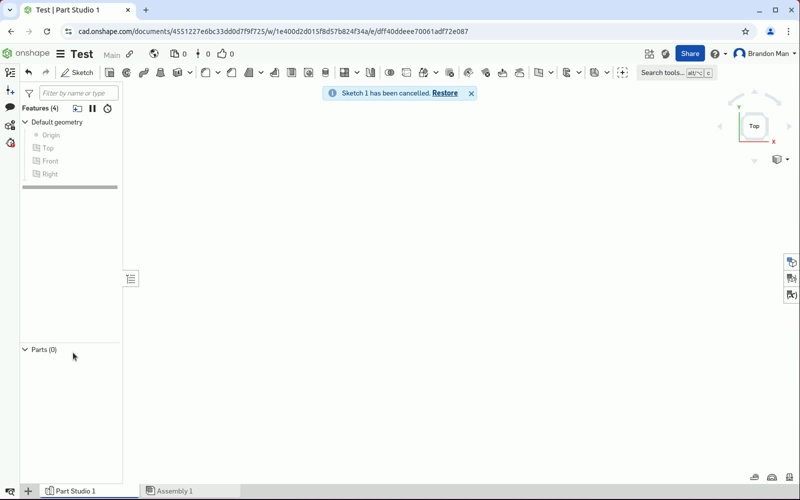
key(space)
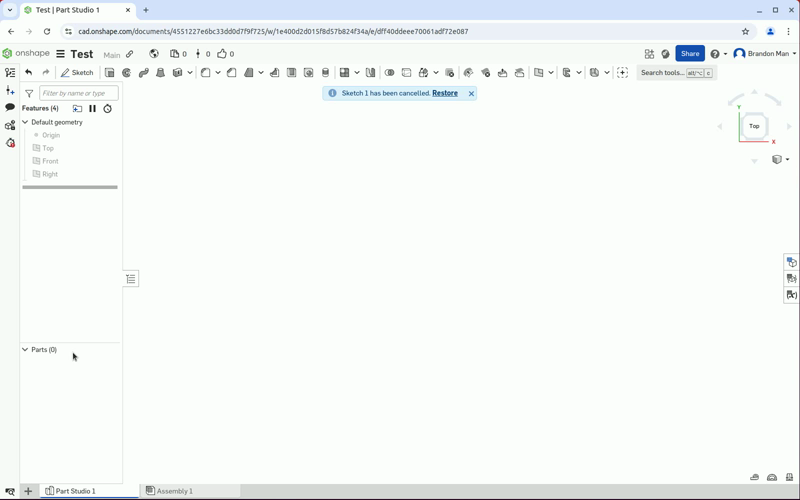
key_down(shift)
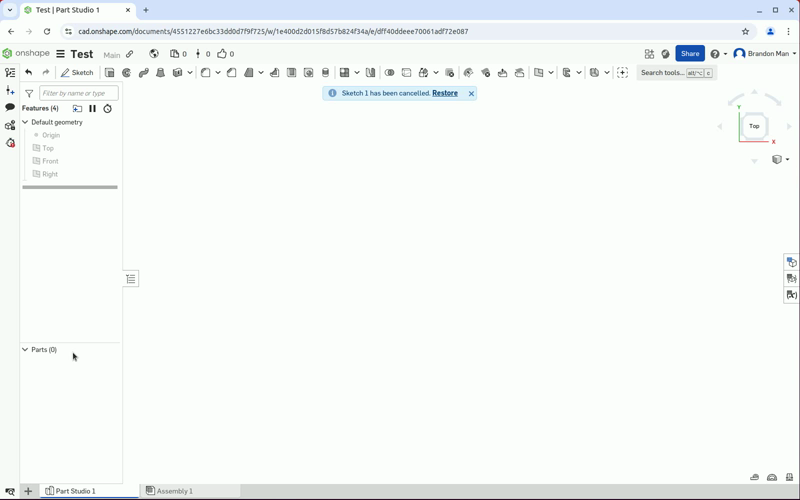
key(up)
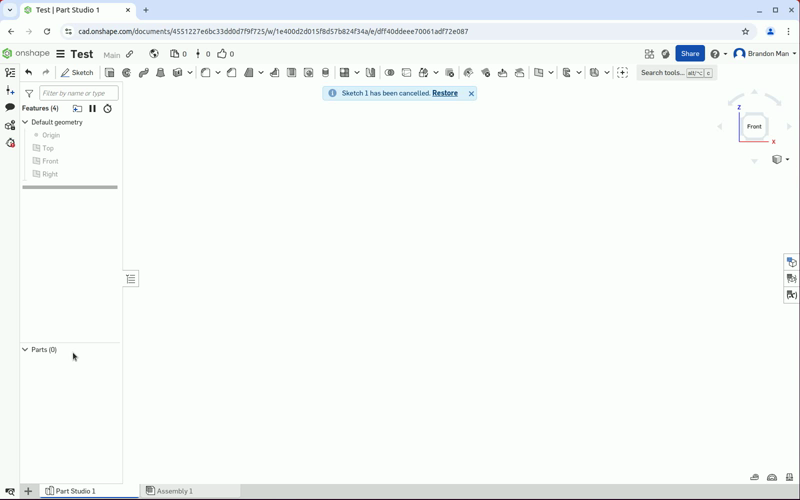
key_up(shift)
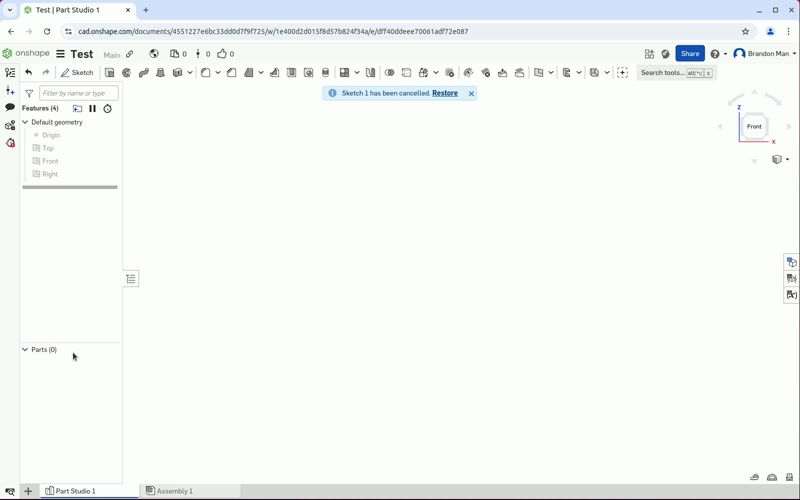
mouse_move(73, 352)
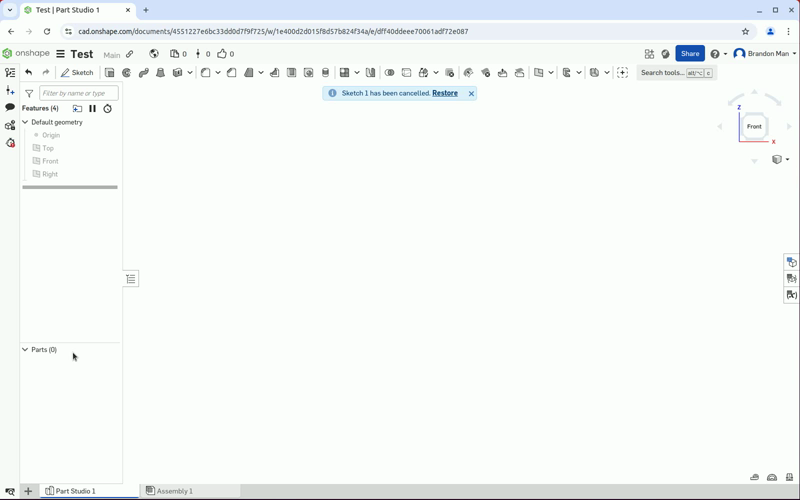
key(shift+y)
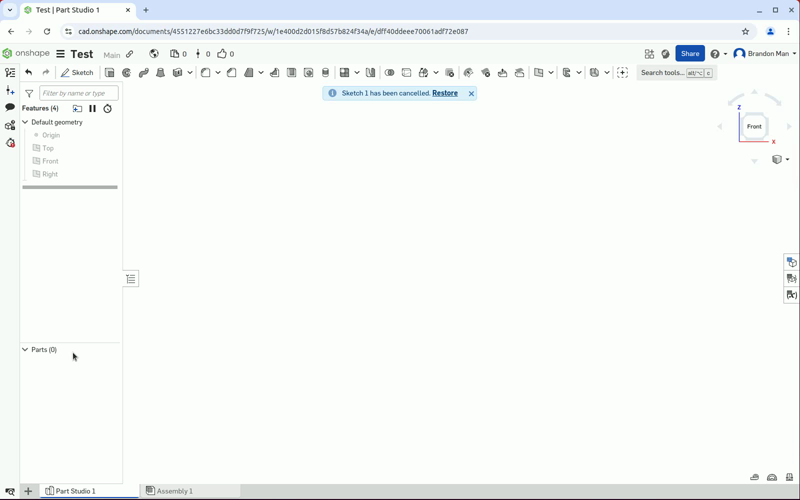
key(shift+s)
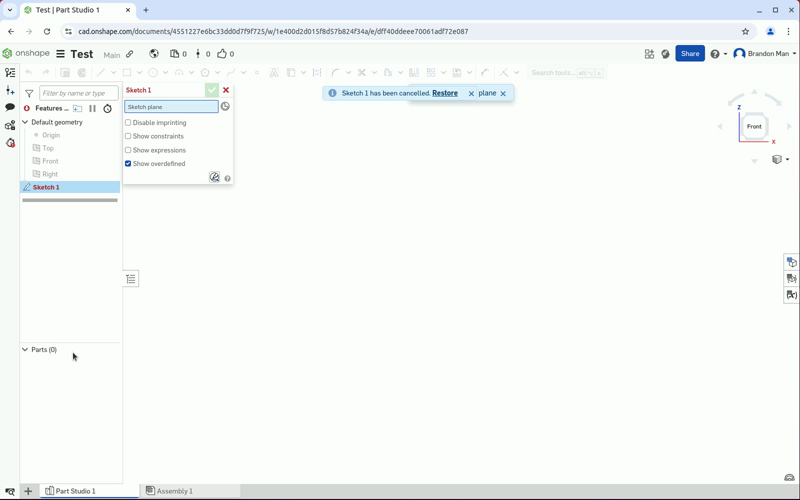
mouse_move(73, 163)
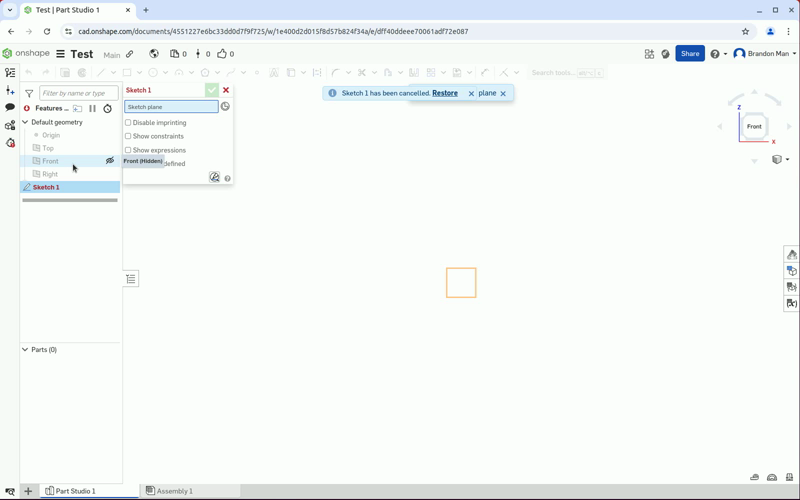
click(73, 163)
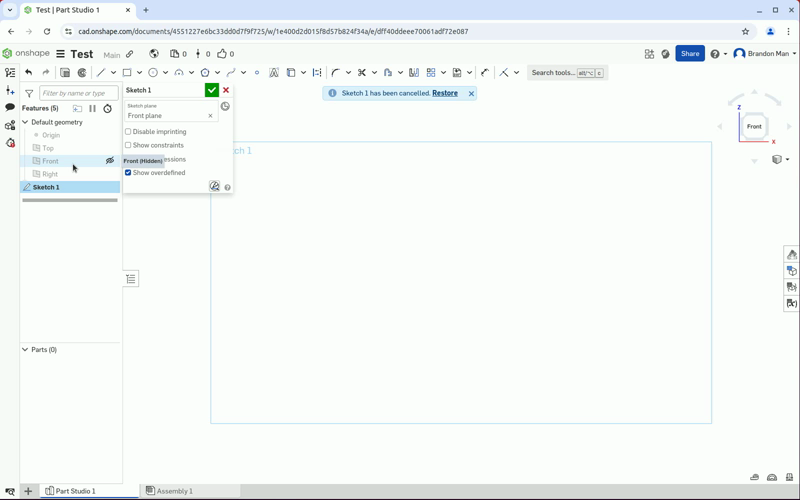
mouse_move(73, 352)
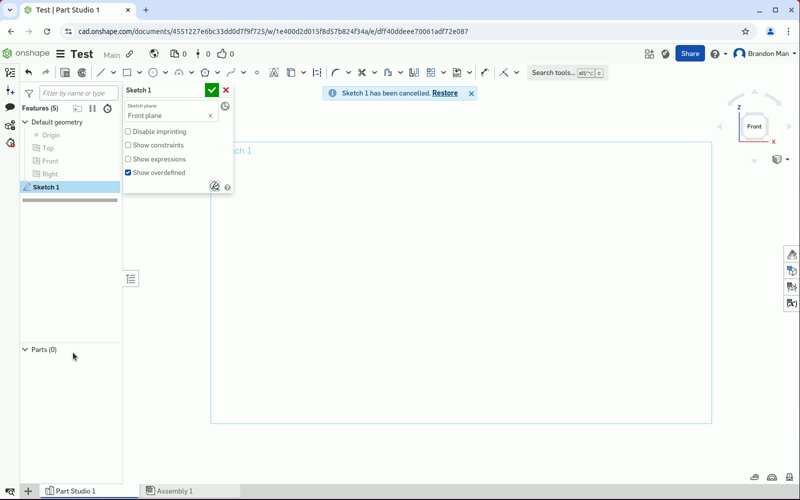
key(y)
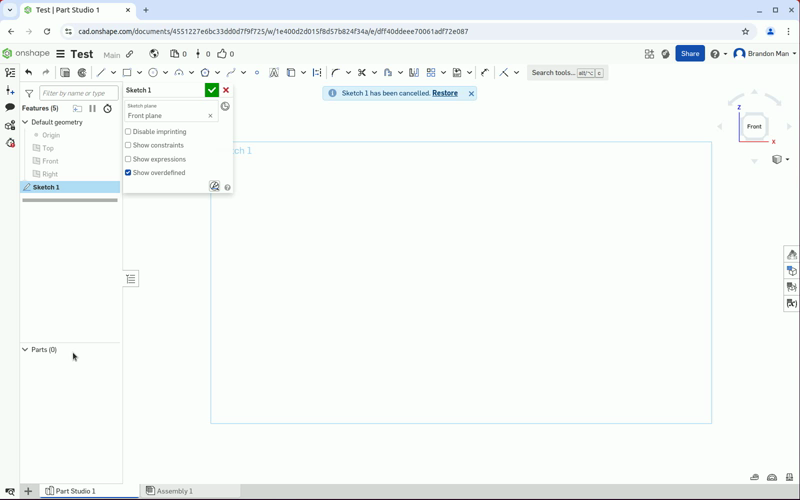
key(l)
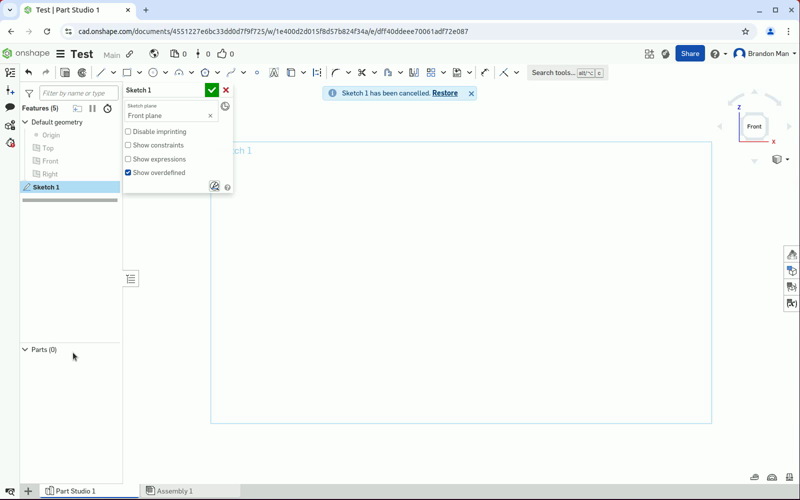
key_down(shift)
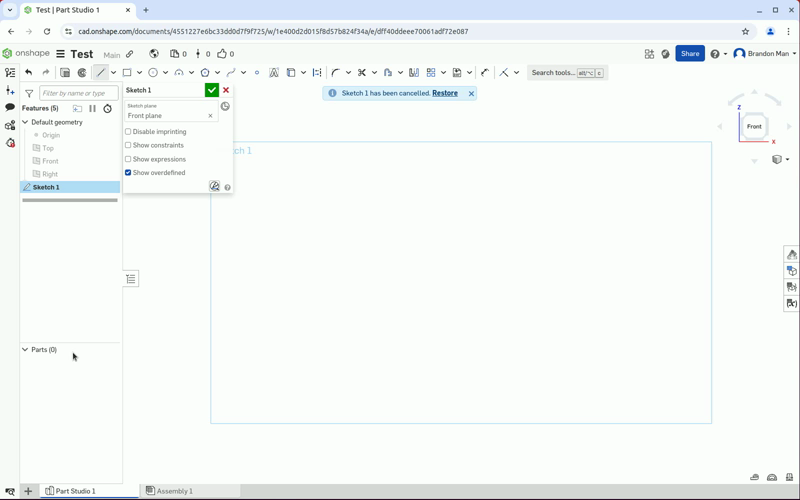
mouse_move(460, 282)
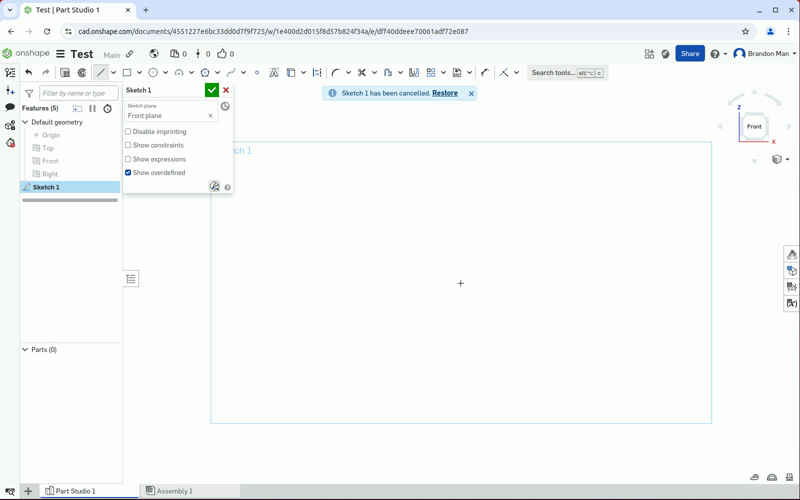
click(460, 282)
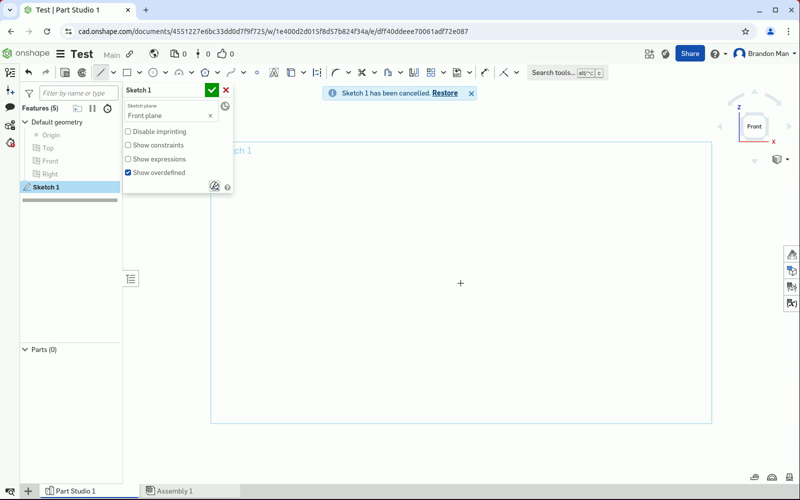
key_up(shift)
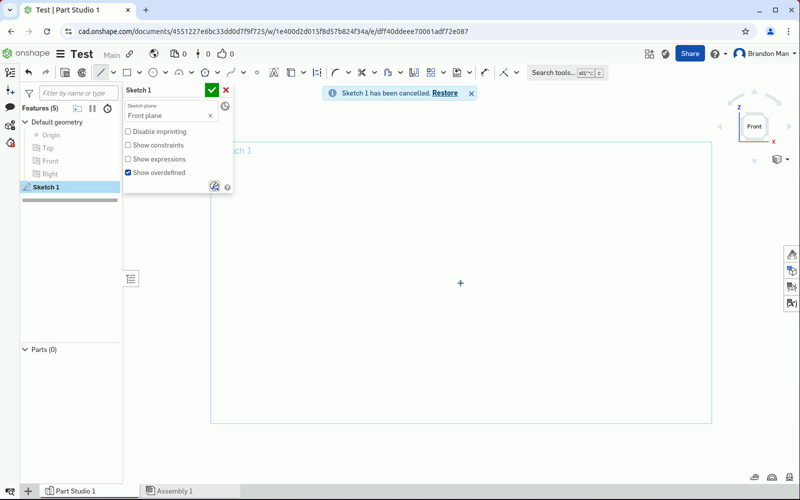
key_down(shift)
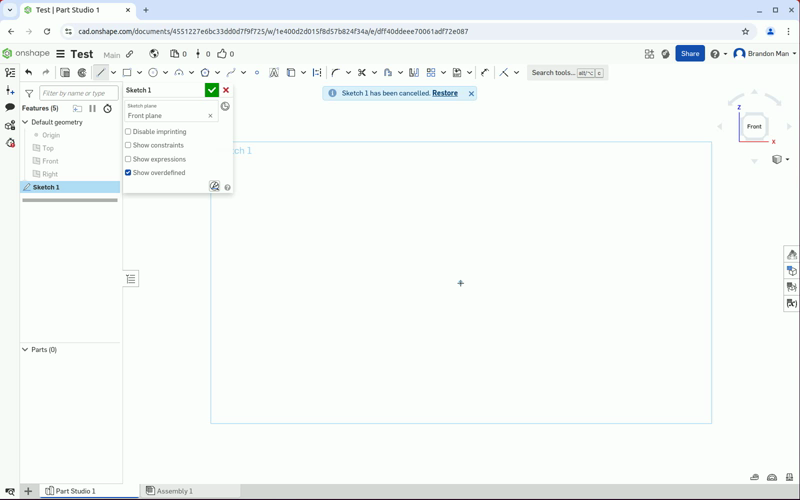
mouse_move(490, 282)
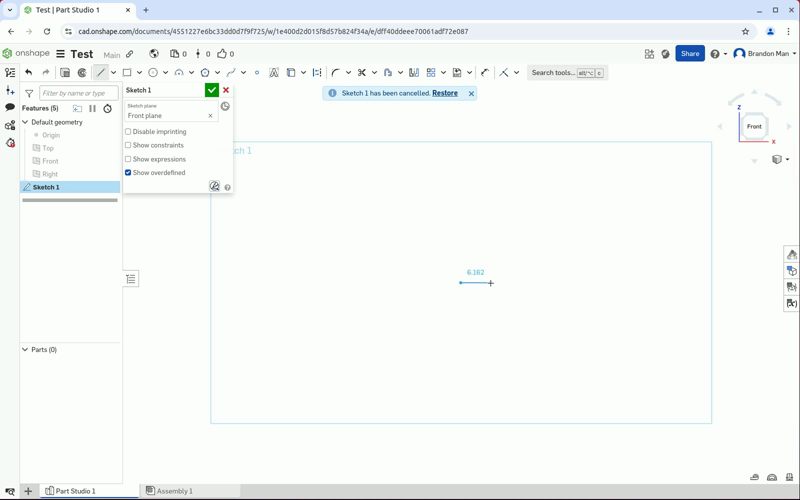
mouse_move(517, 282)
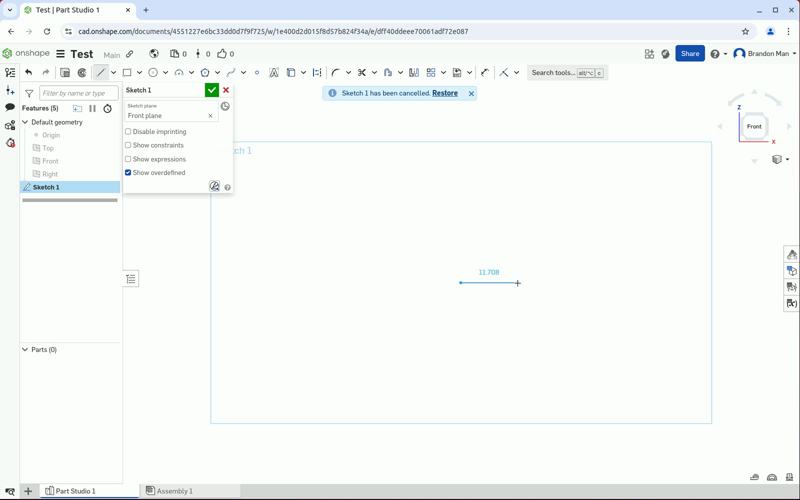
click(517, 282)
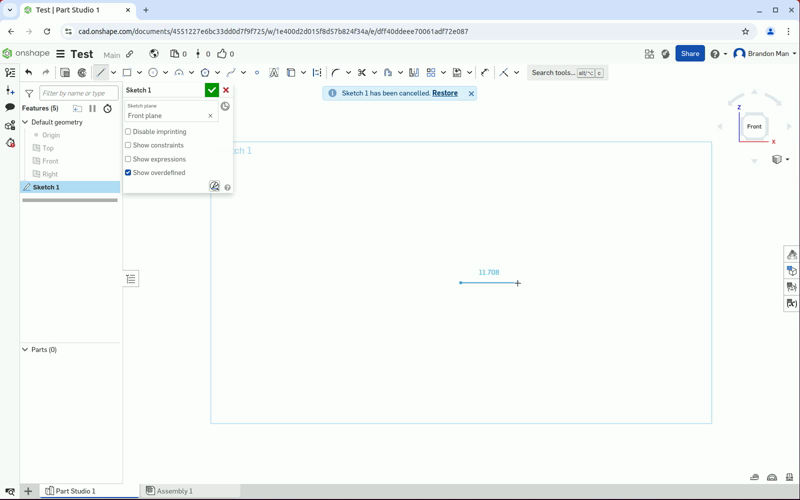
key_up(shift)
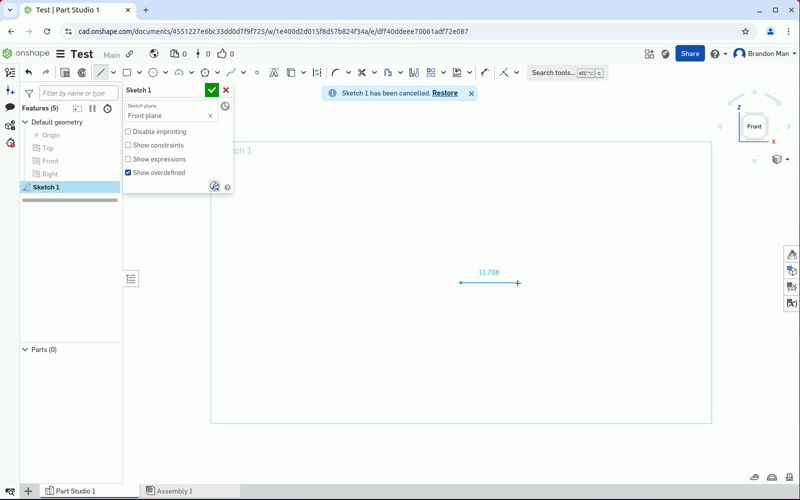
key_down(shift)
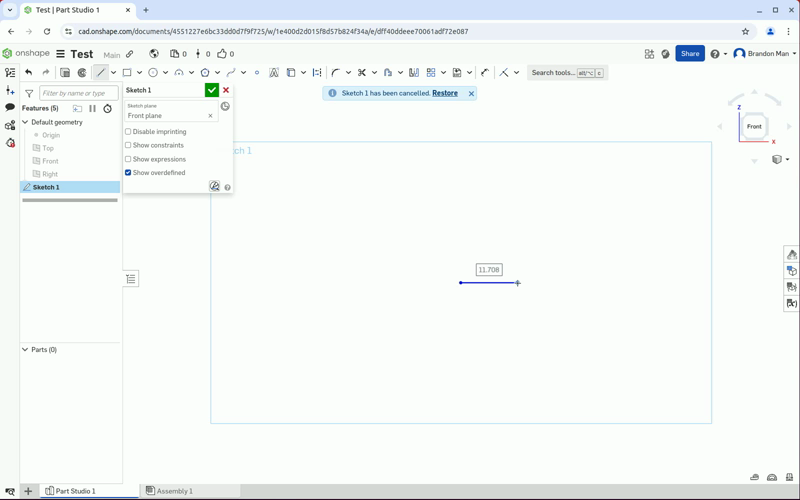
mouse_move(517, 170)
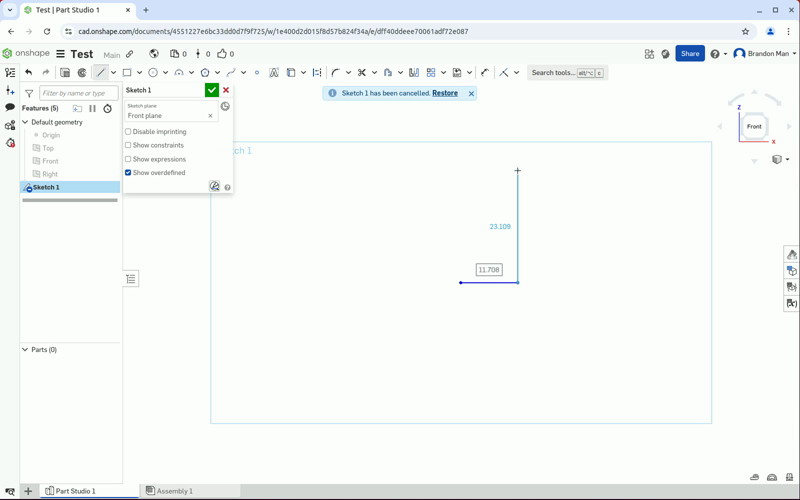
click(517, 170)
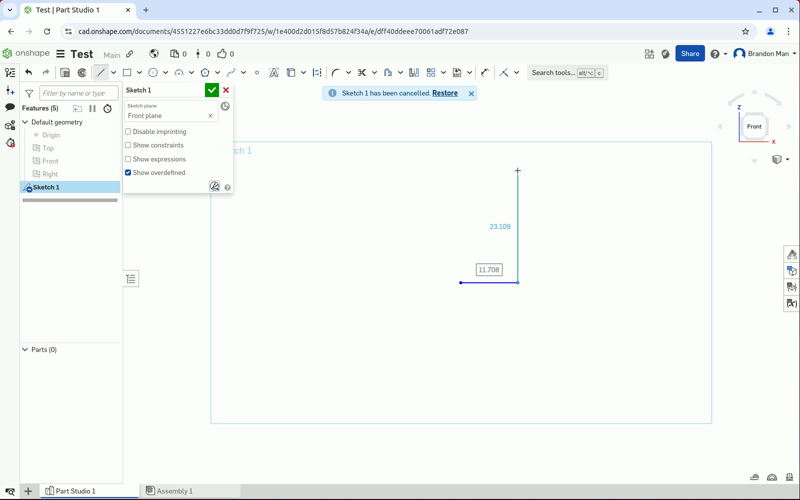
key_up(shift)
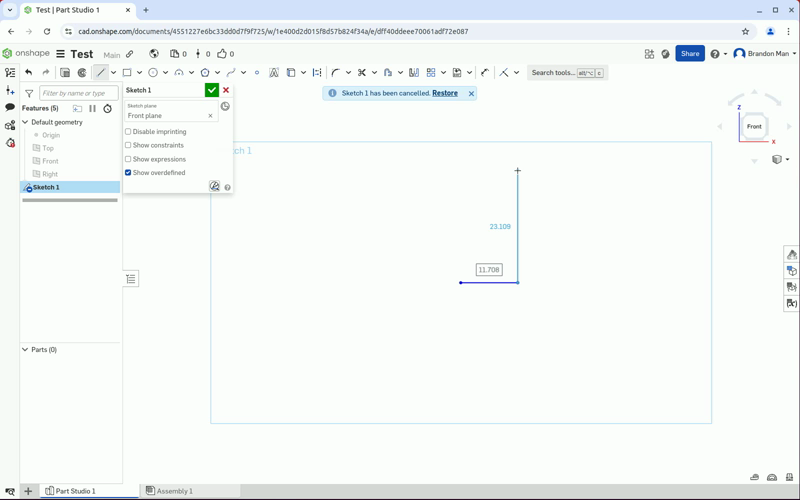
key_down(shift)
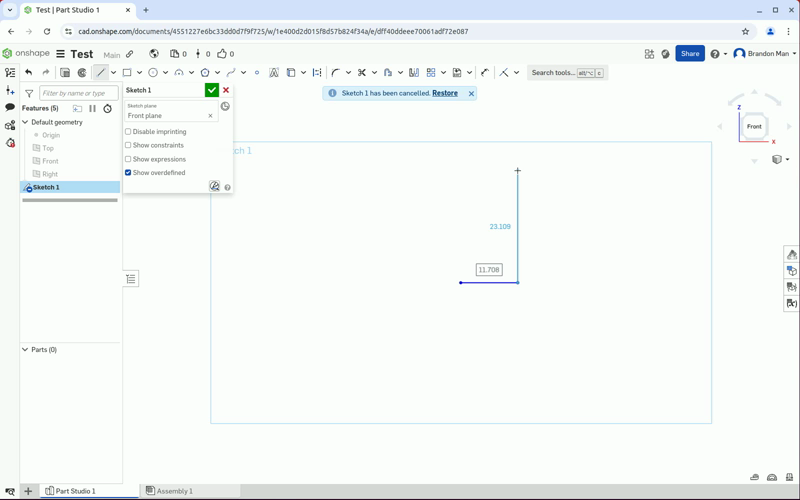
mouse_move(547, 170)
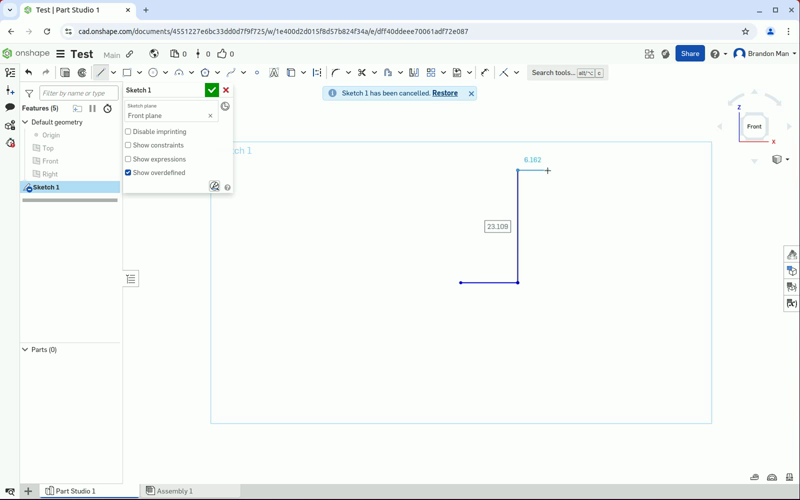
mouse_move(460, 170)
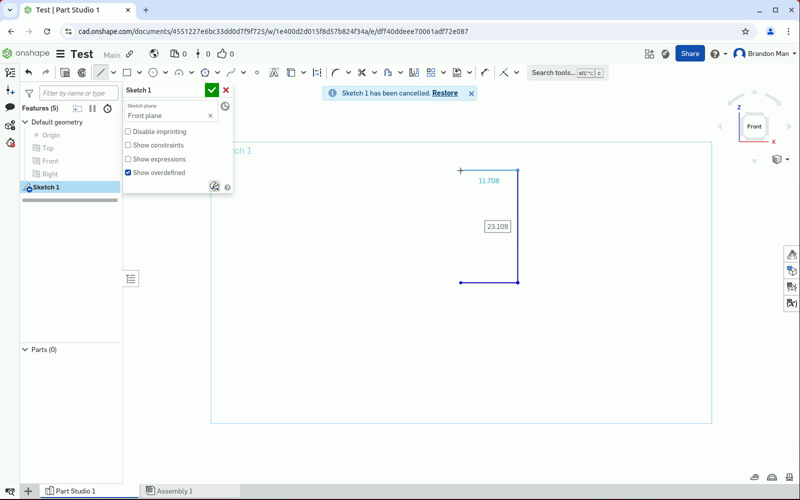
click(460, 170)
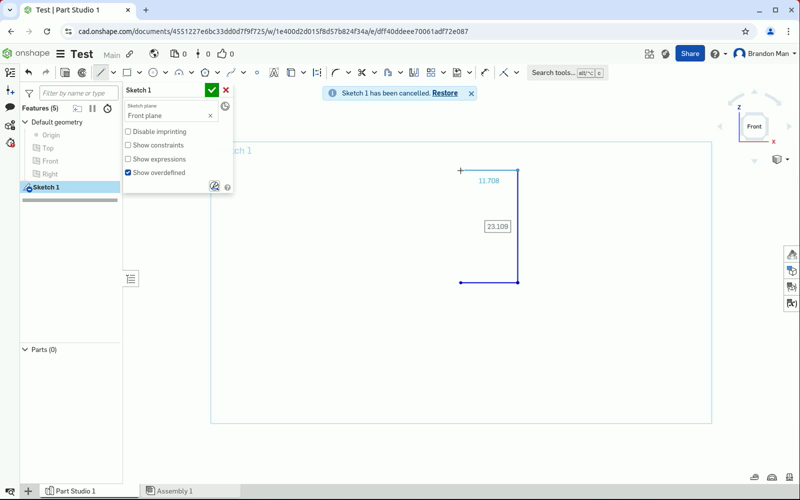
key_up(shift)
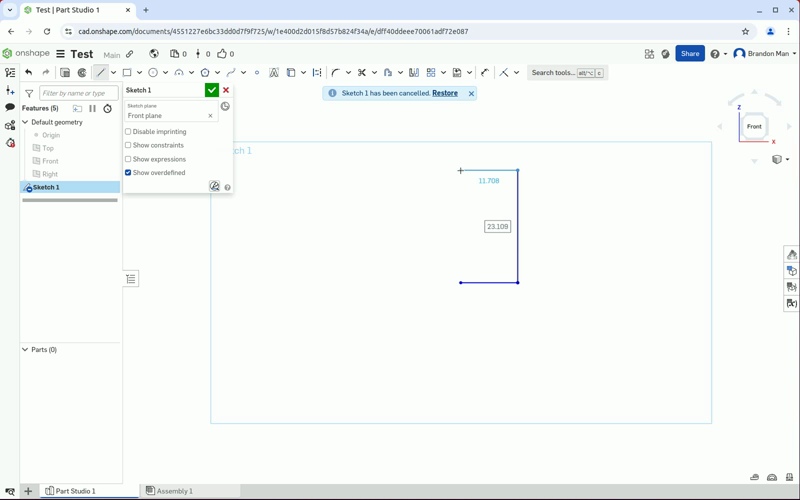
key_down(shift)
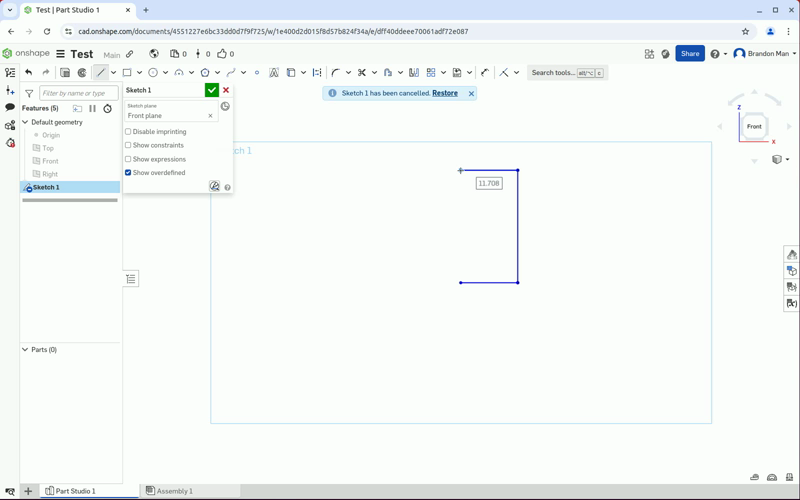
mouse_move(460, 282)
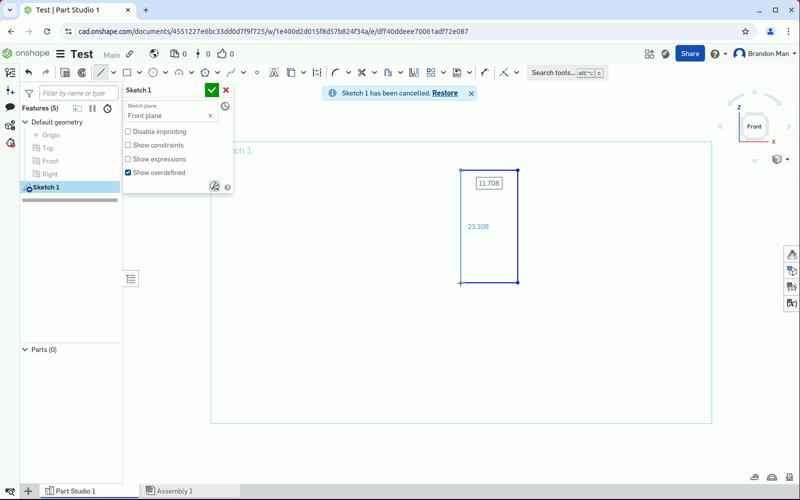
key_up(shift)
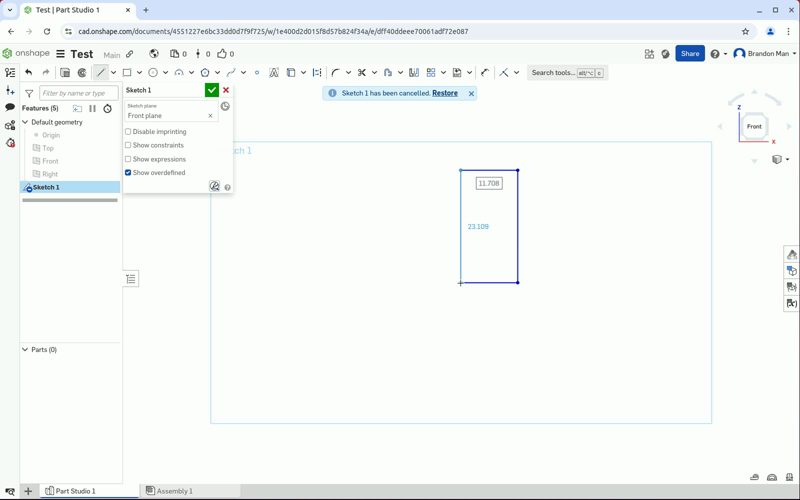
click(460, 282)
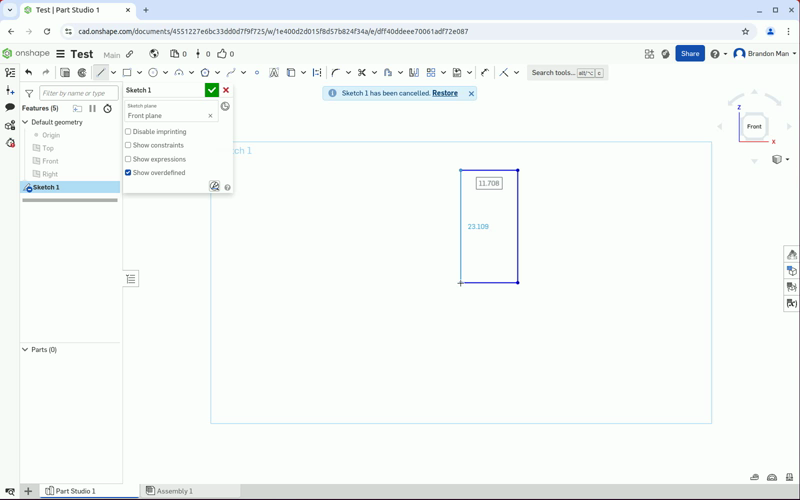
key(esc)
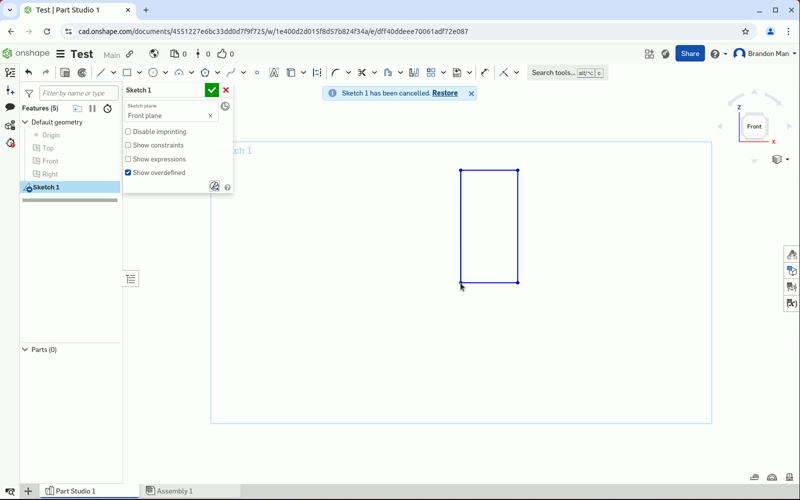
mouse_move(487, 214)
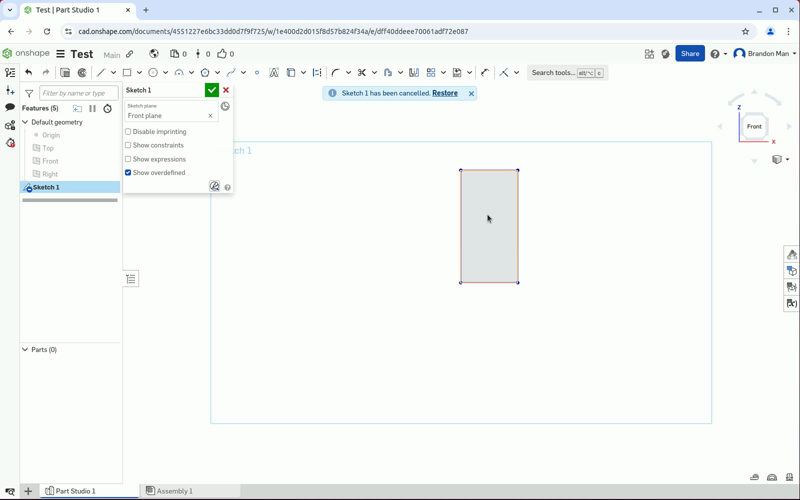
click(487, 214)
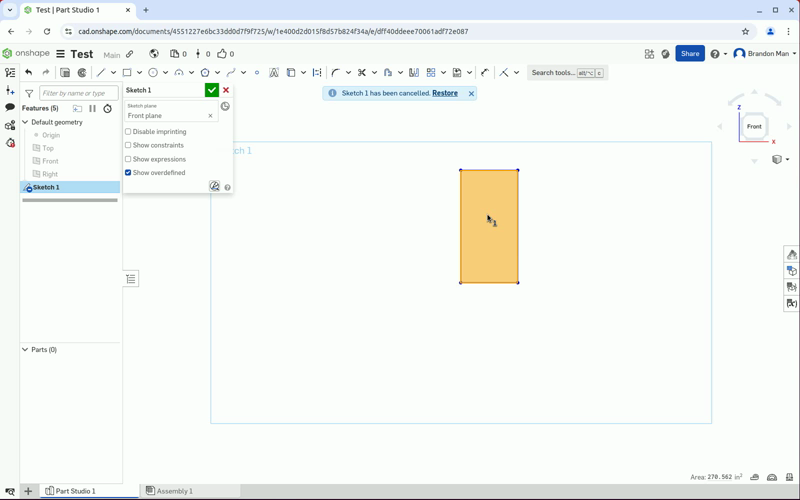
mouse_move(73, 352)
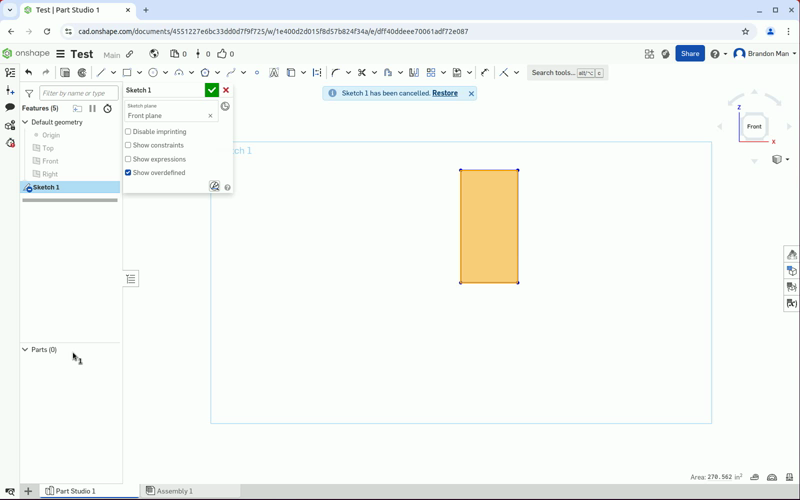
key(shift+y)
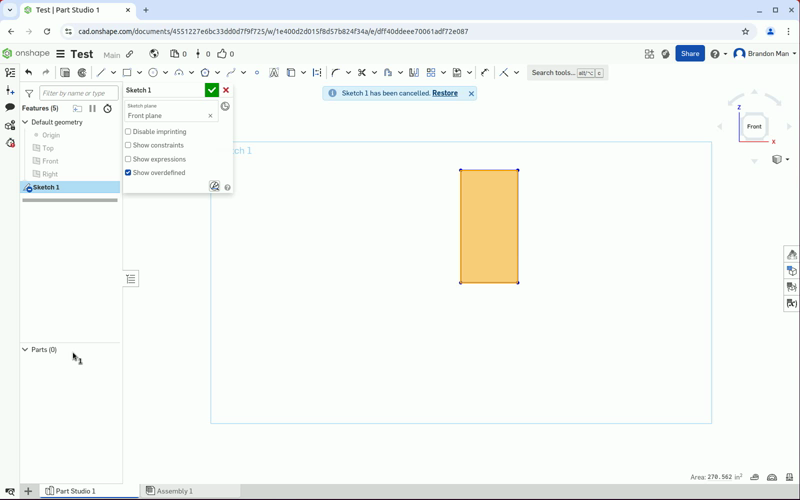
key(shift+e)
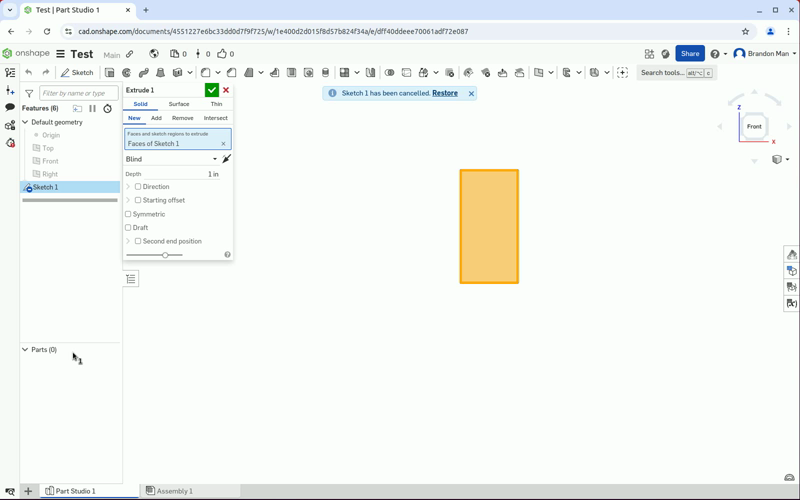
mouse_move(143, 106)
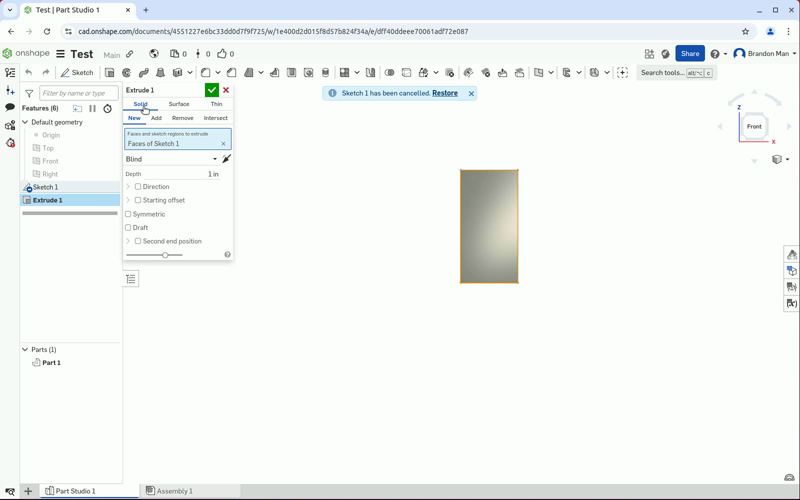
click(143, 106)
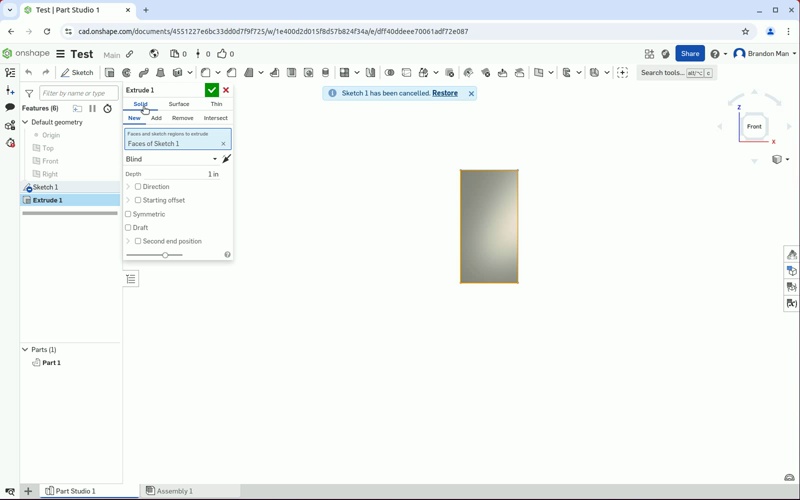
mouse_move(137, 120)
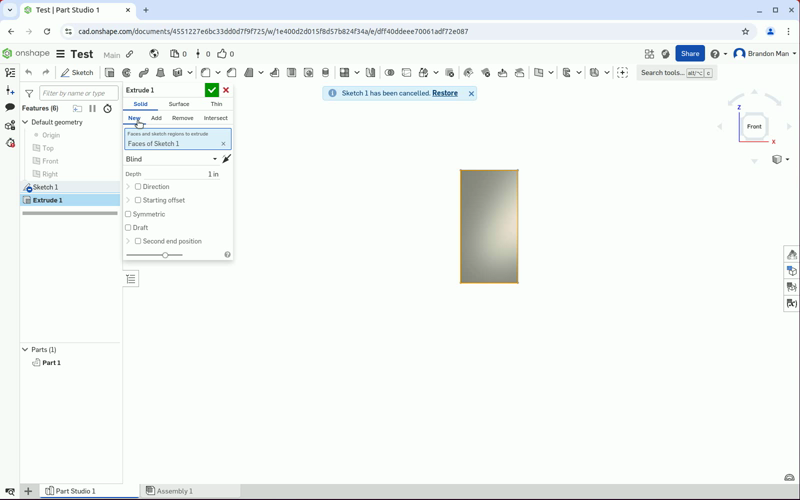
click(137, 120)
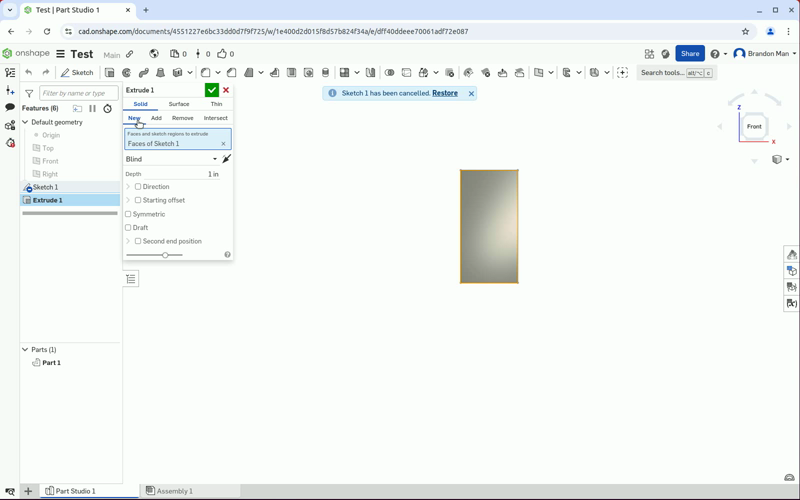
key(tab, 4)
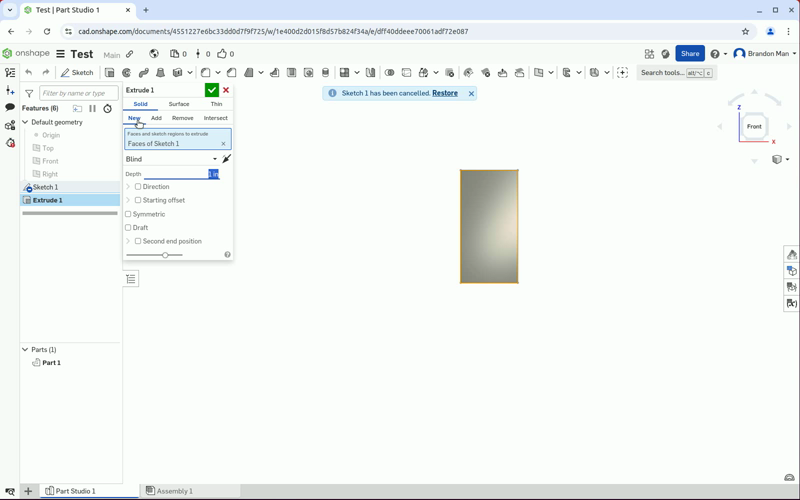
text(-23.108)
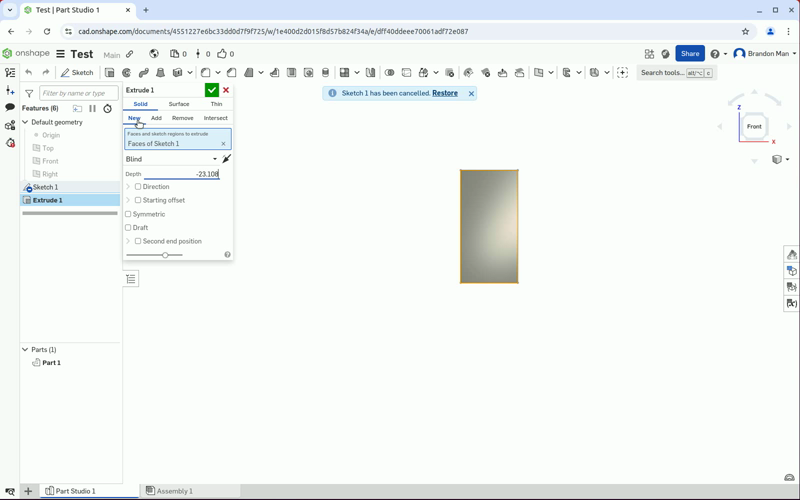
key(enter)
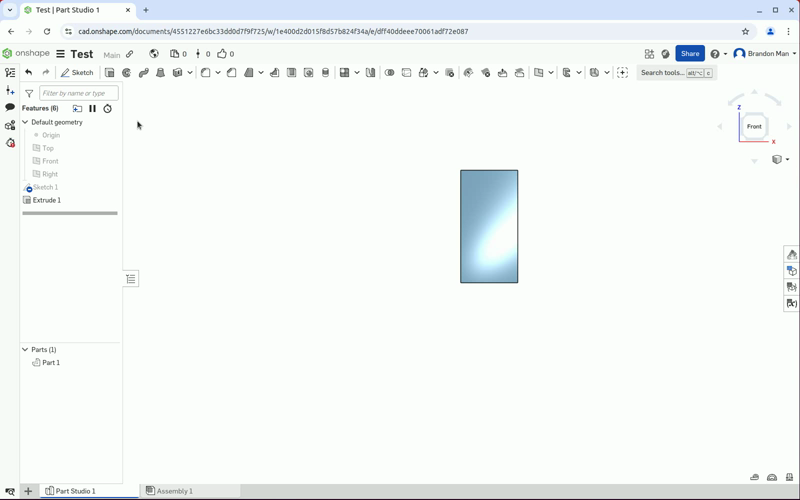
key(shift+h)
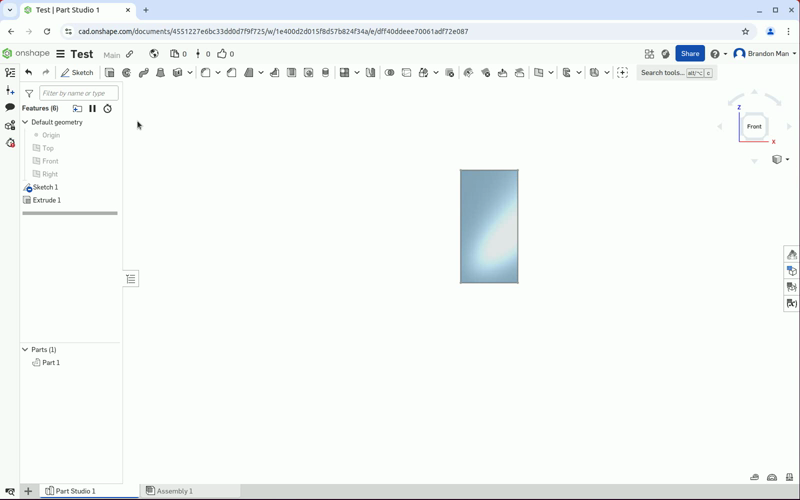
key(shift+h)
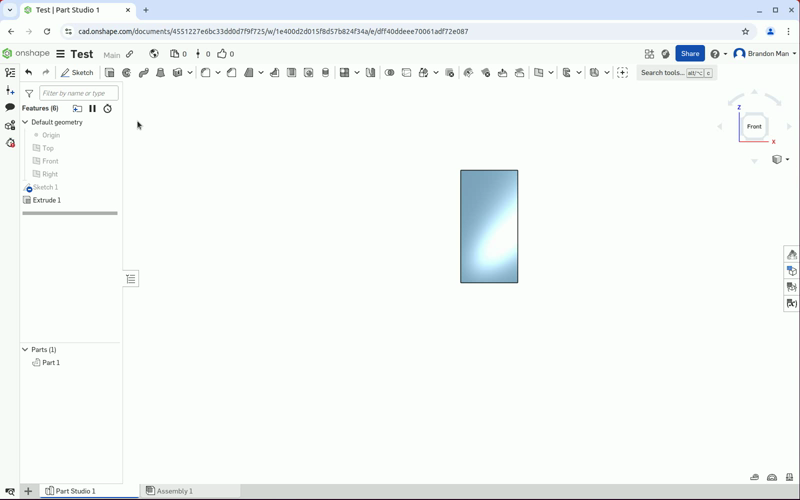
mouse_move(73, 189)
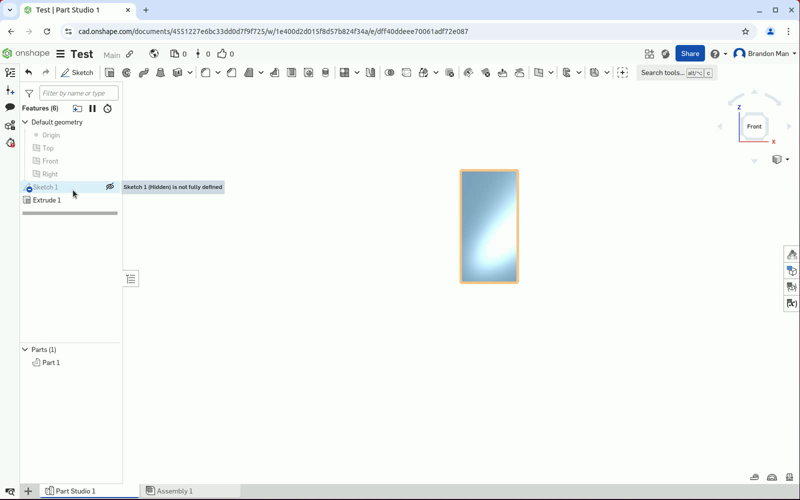
click(73, 189)
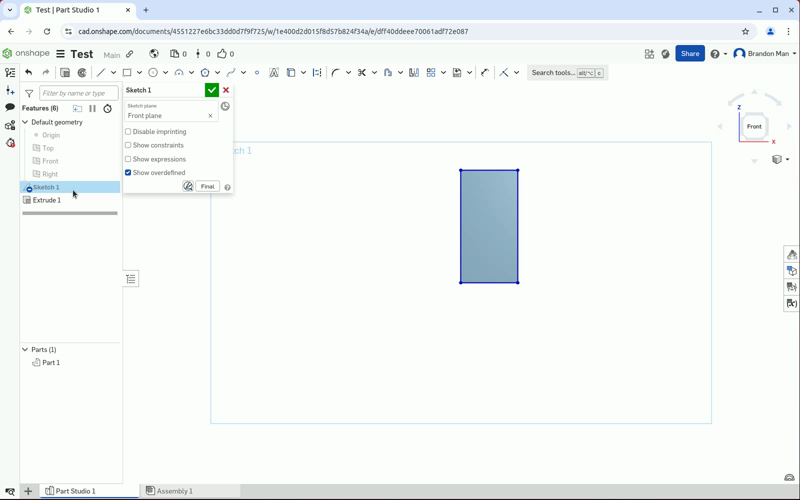
mouse_move(229, 92)
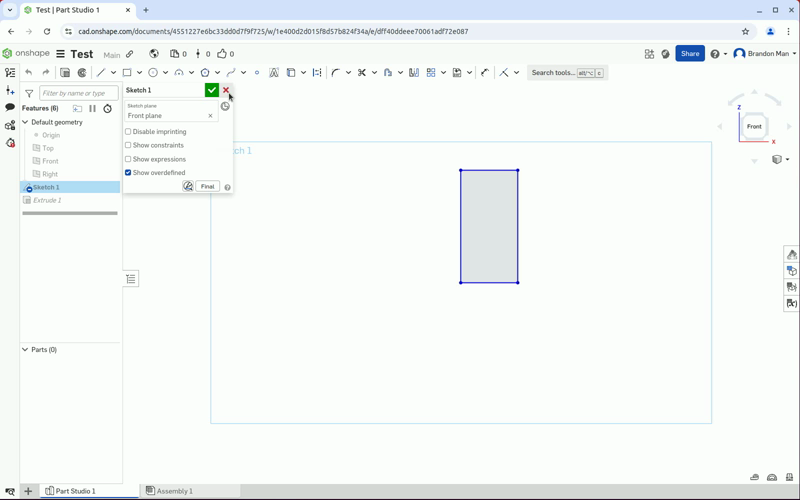
click(229, 92)
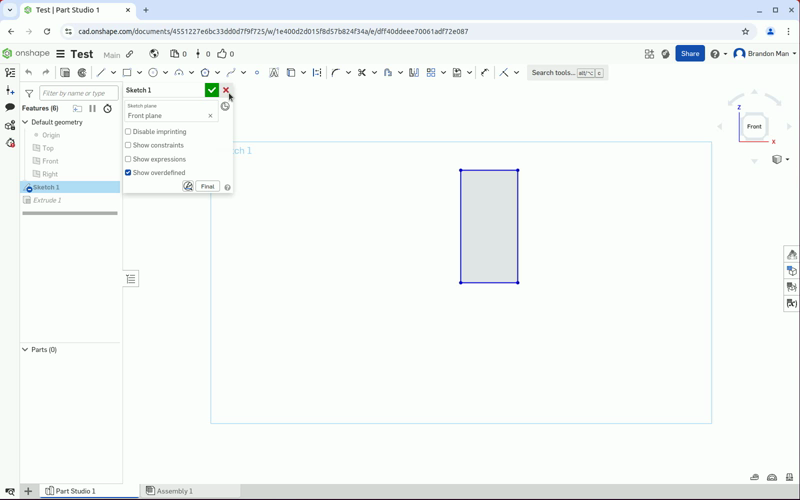
key(shift+s)
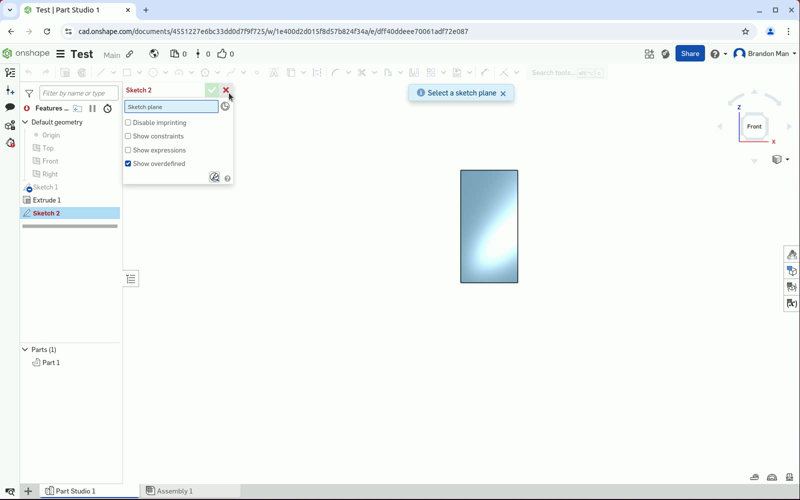
mouse_move(73, 163)
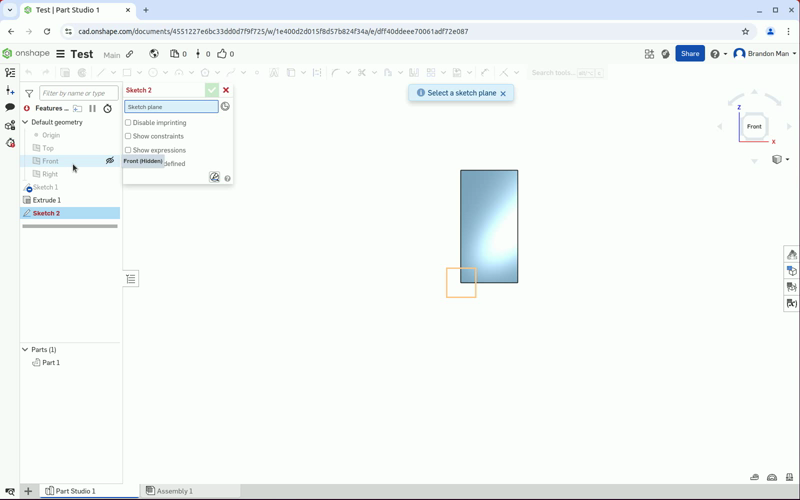
click(73, 163)
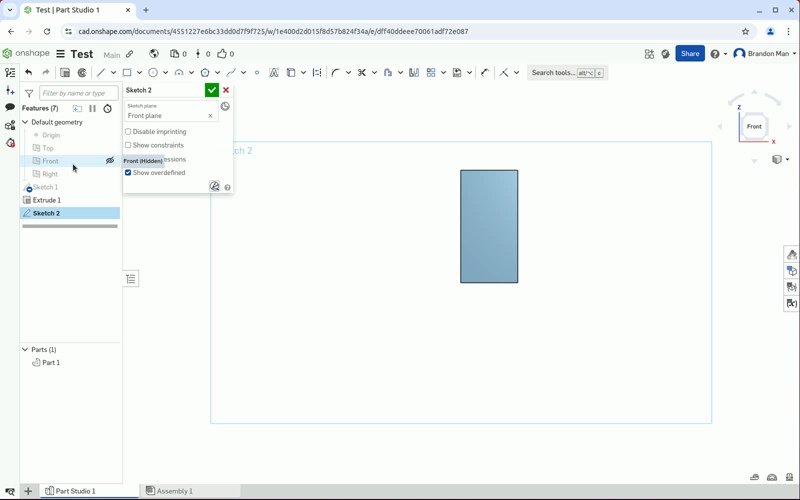
mouse_move(73, 352)
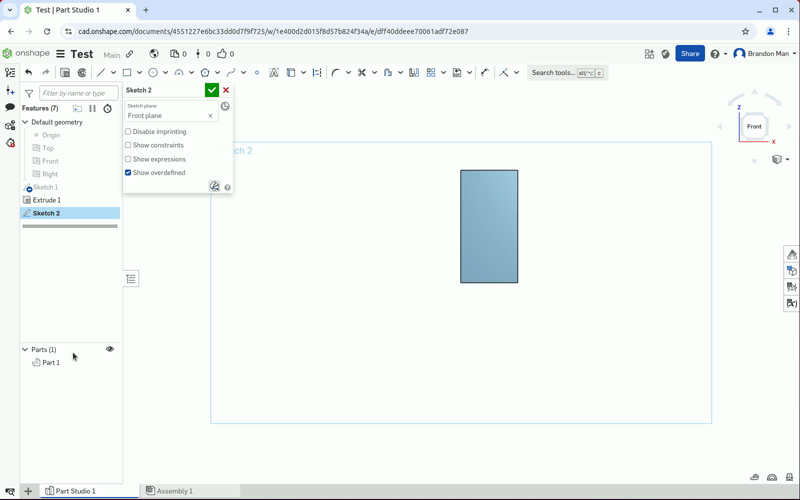
key(y)
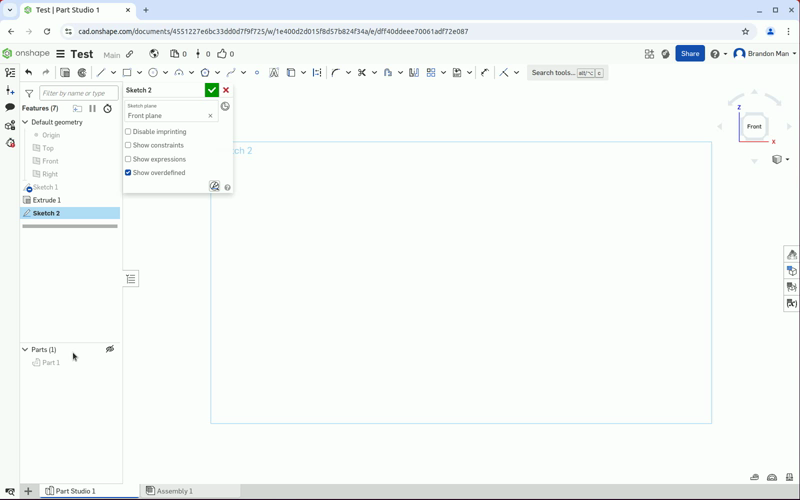
key(l)
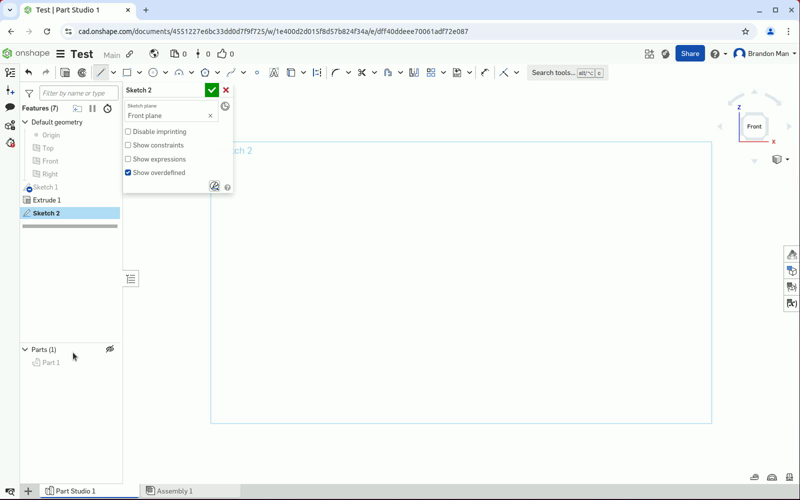
key_down(shift)
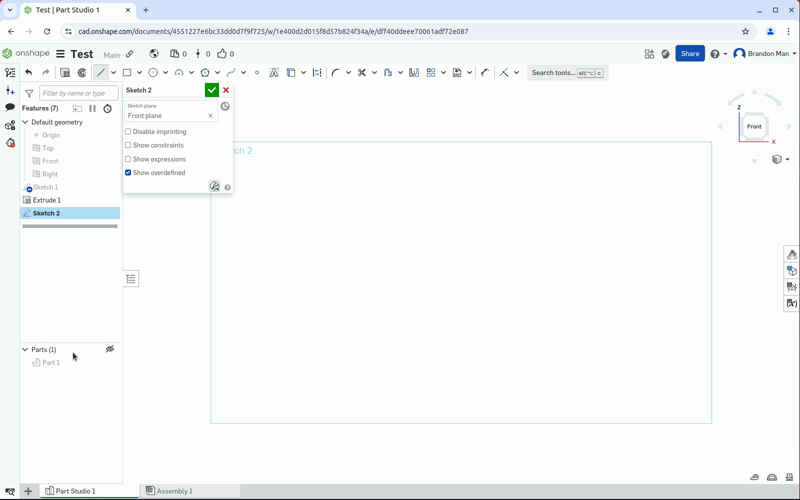
mouse_move(460, 254)
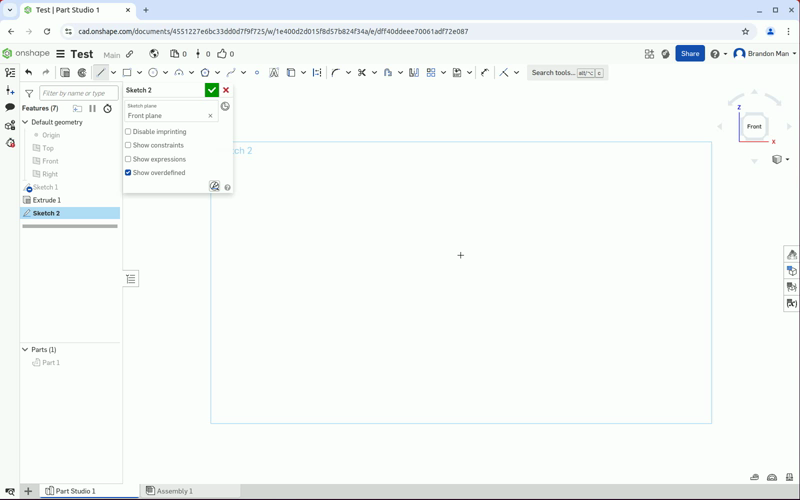
click(460, 254)
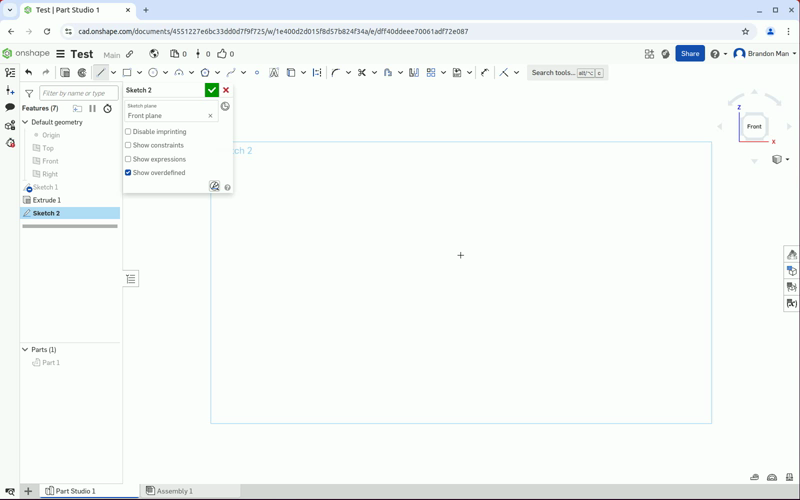
key_up(shift)
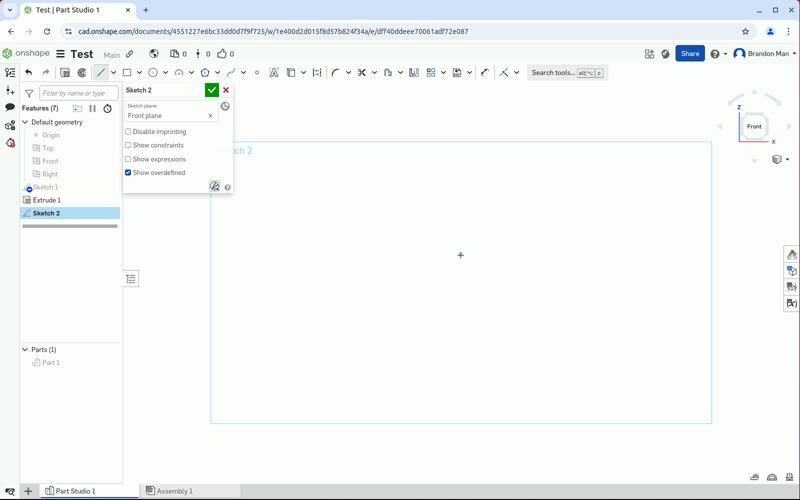
key_down(shift)
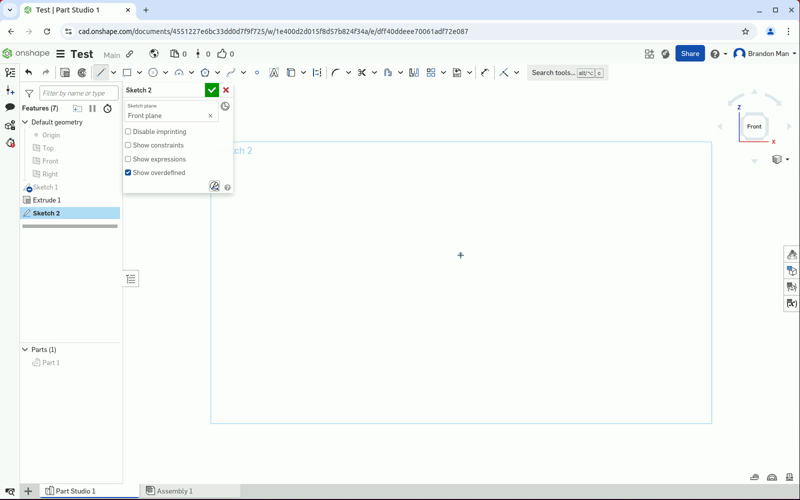
mouse_move(490, 254)
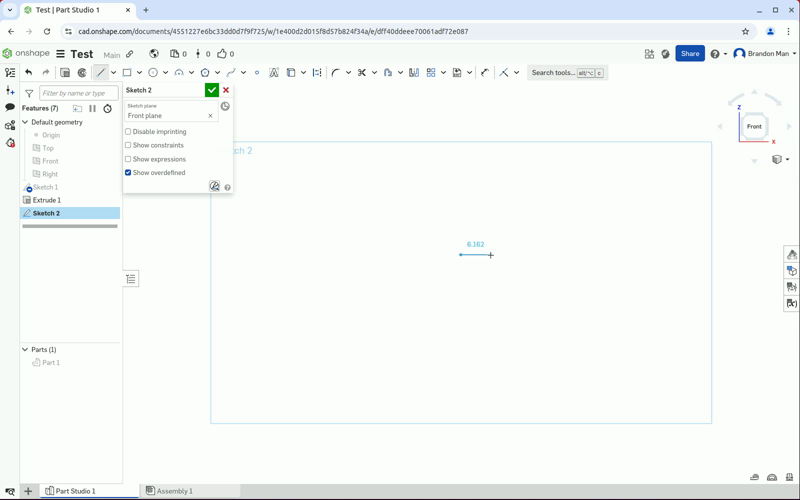
mouse_move(517, 254)
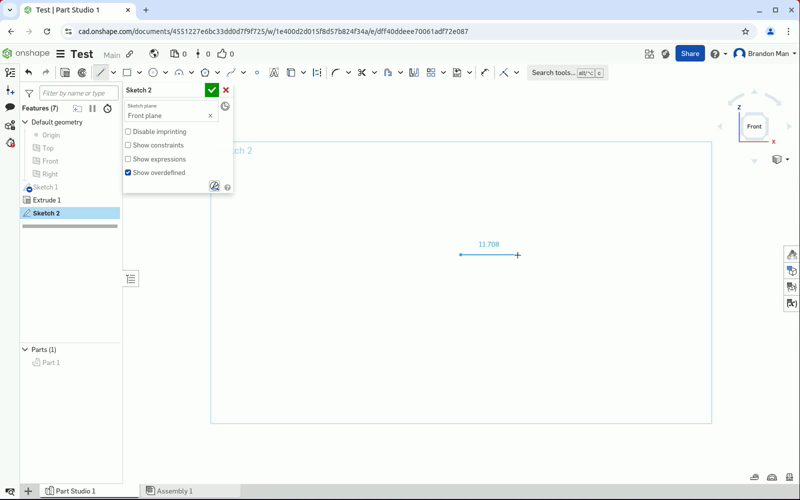
click(517, 254)
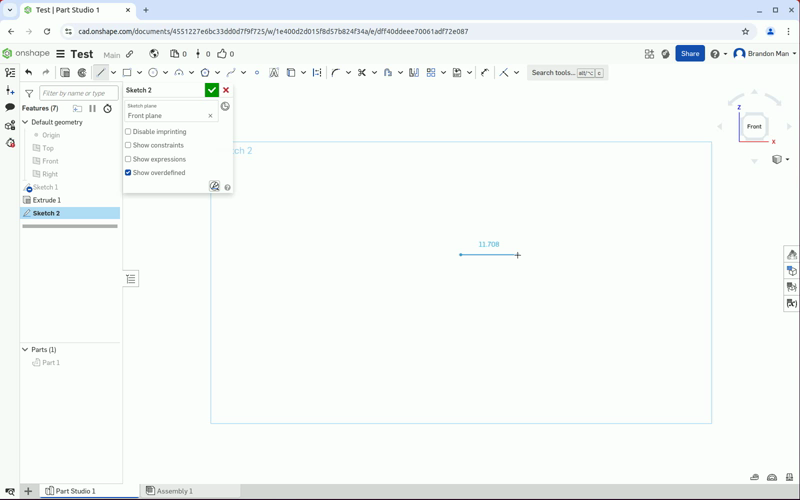
key_up(shift)
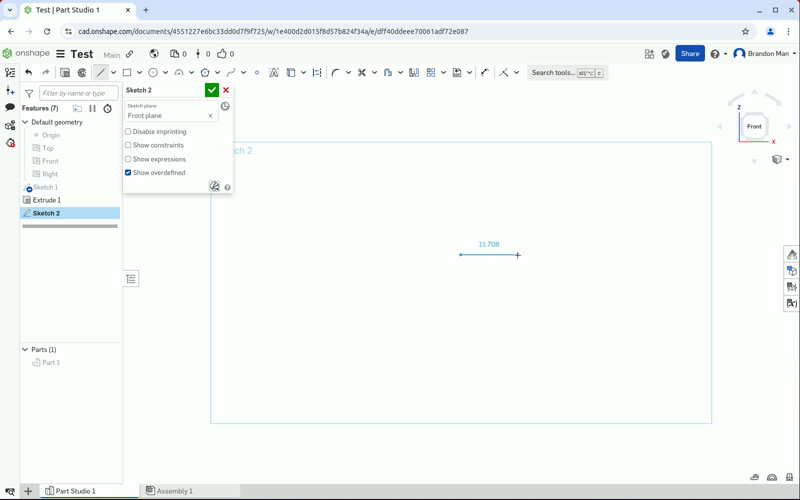
key_down(shift)
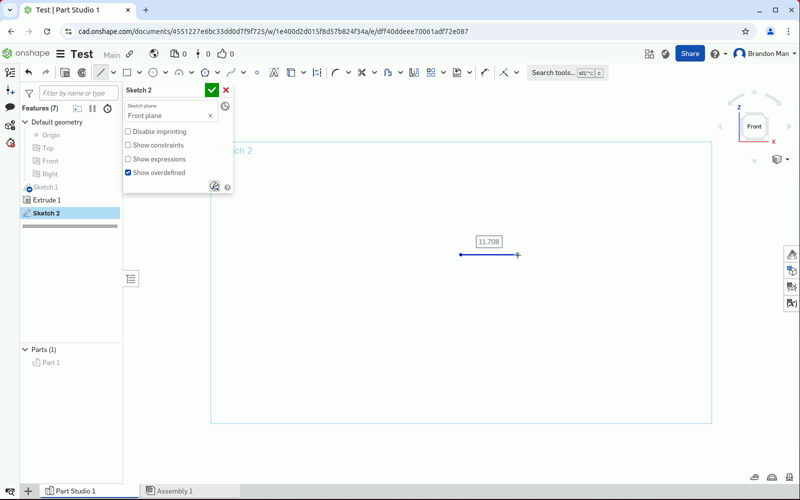
mouse_move(547, 254)
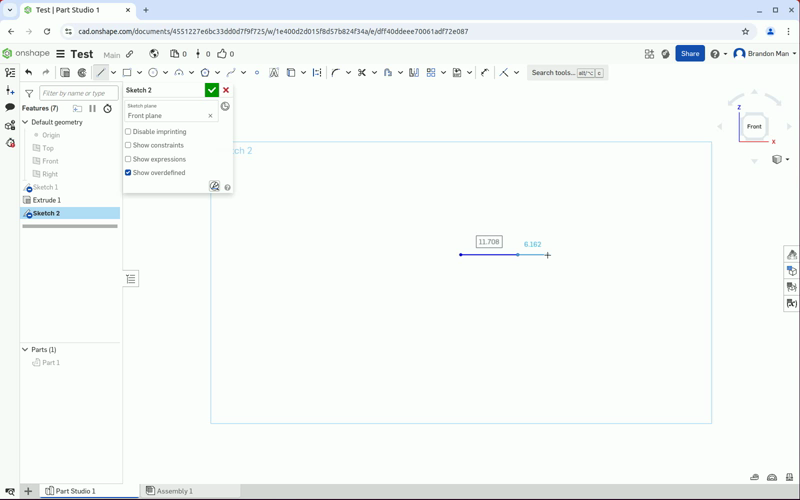
mouse_move(517, 198)
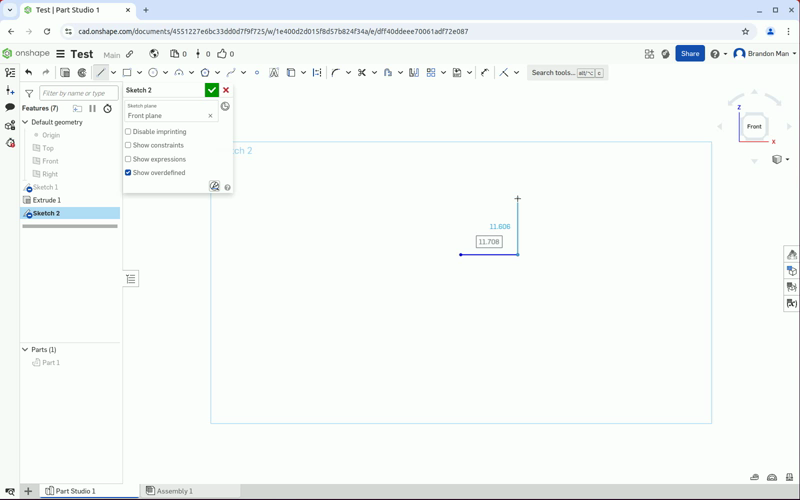
click(517, 198)
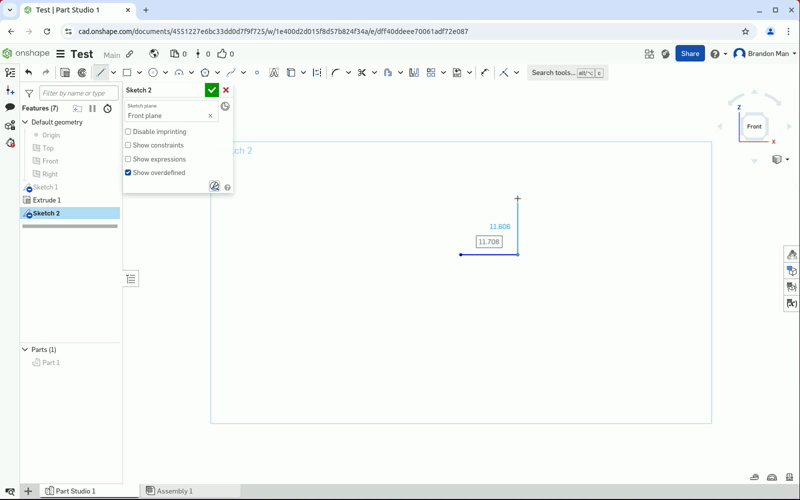
key_up(shift)
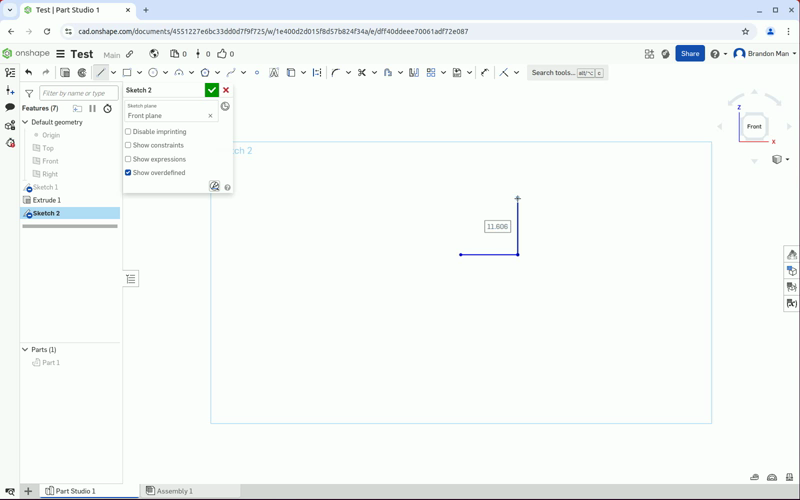
key_down(shift)
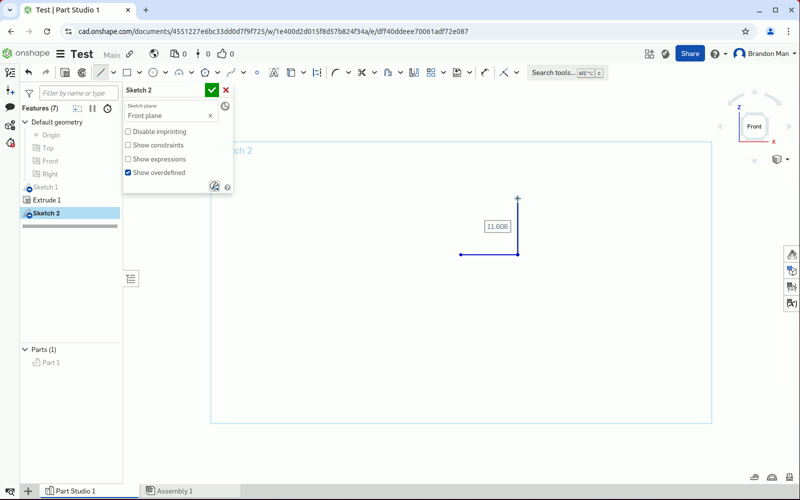
mouse_move(547, 198)
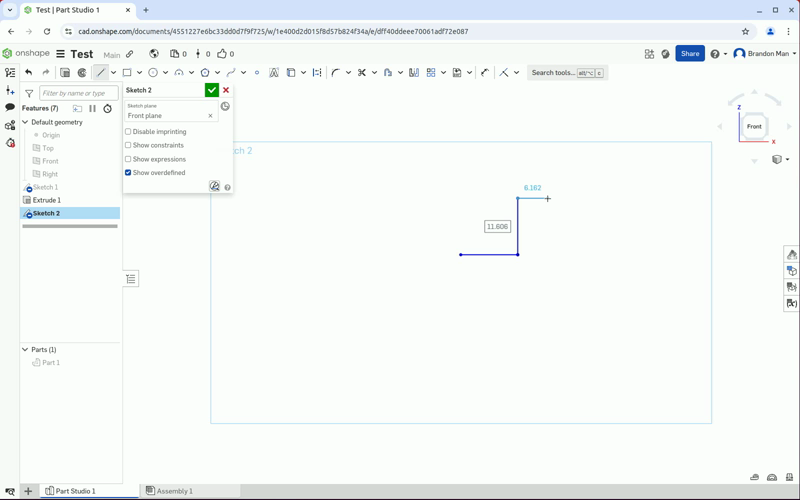
mouse_move(460, 198)
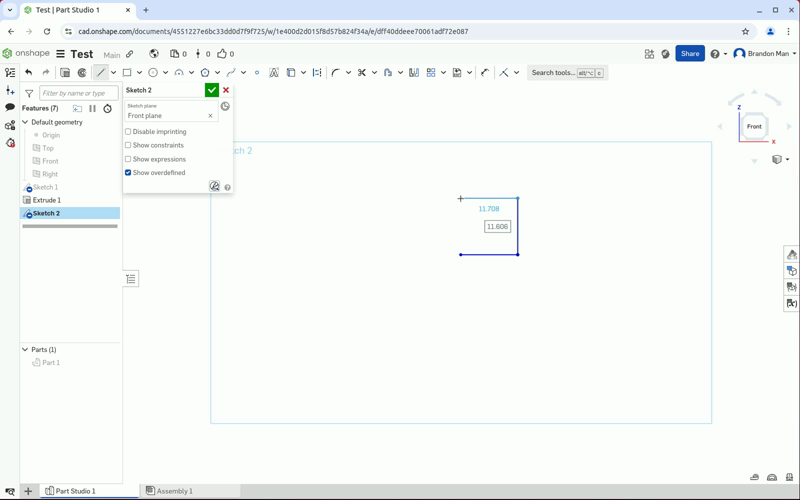
click(460, 198)
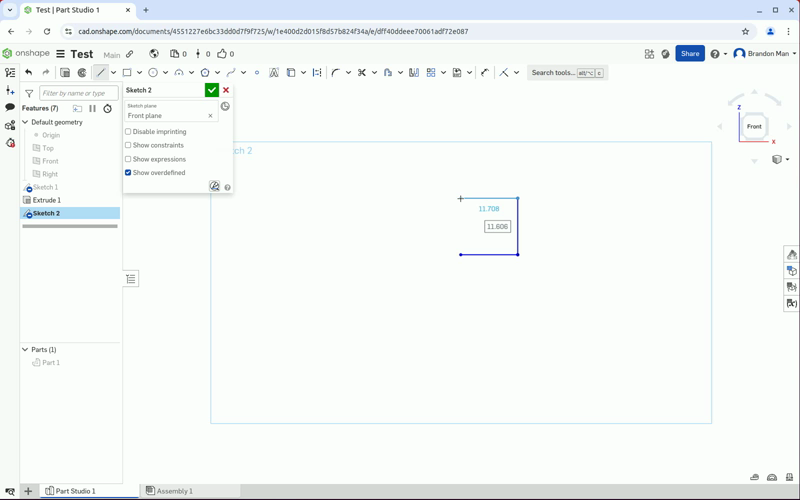
key_up(shift)
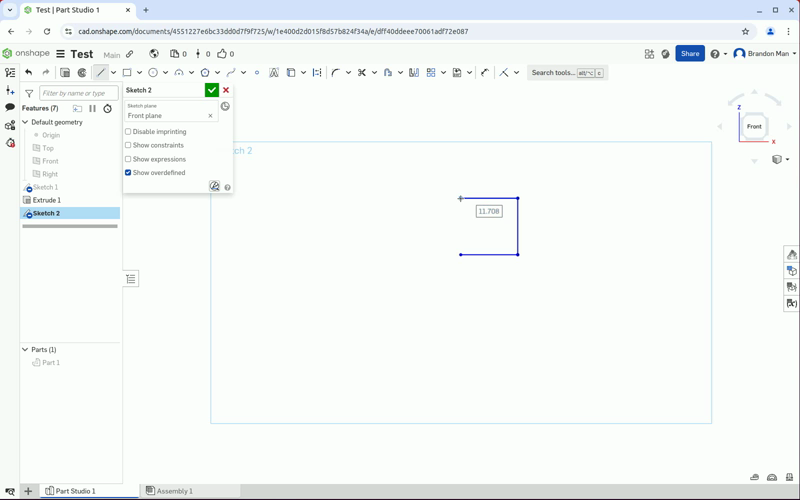
mouse_move(490, 198)
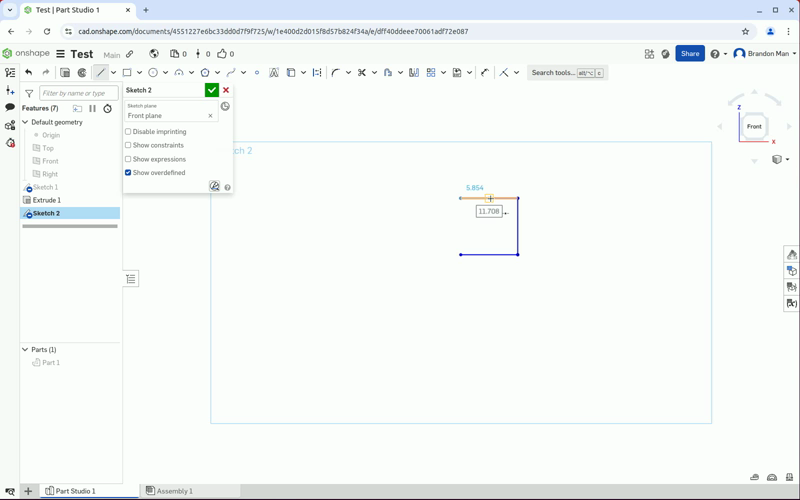
key_down(shift)
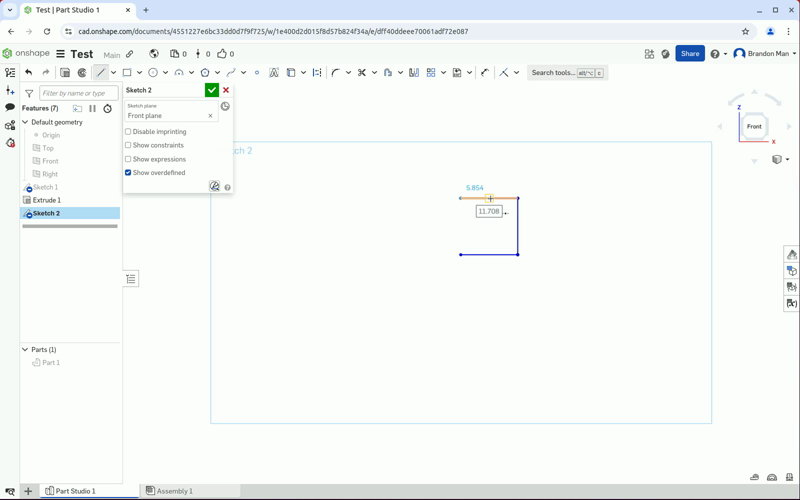
mouse_move(460, 254)
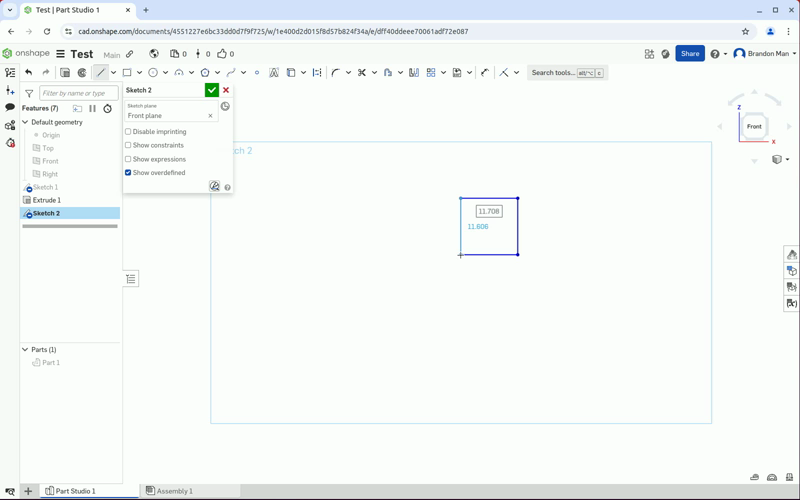
key_up(shift)
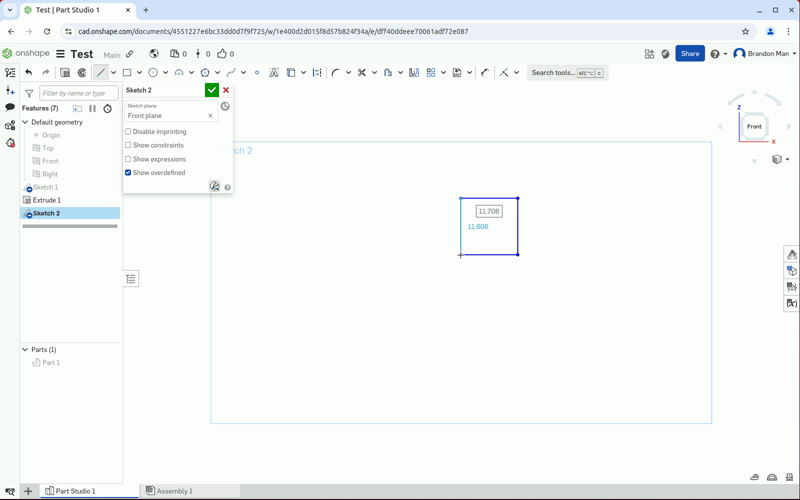
click(460, 254)
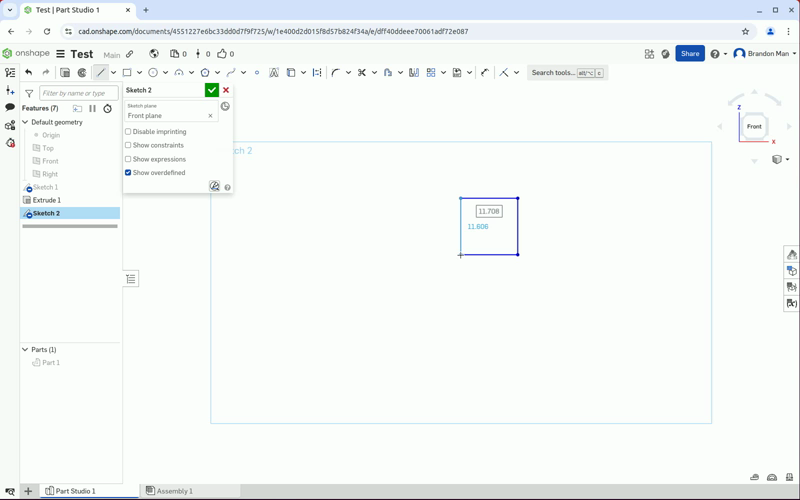
key(esc)
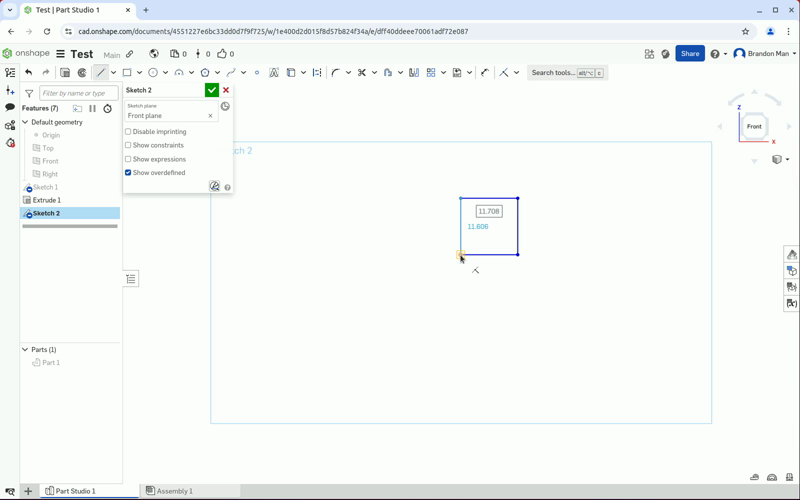
mouse_move(463, 232)
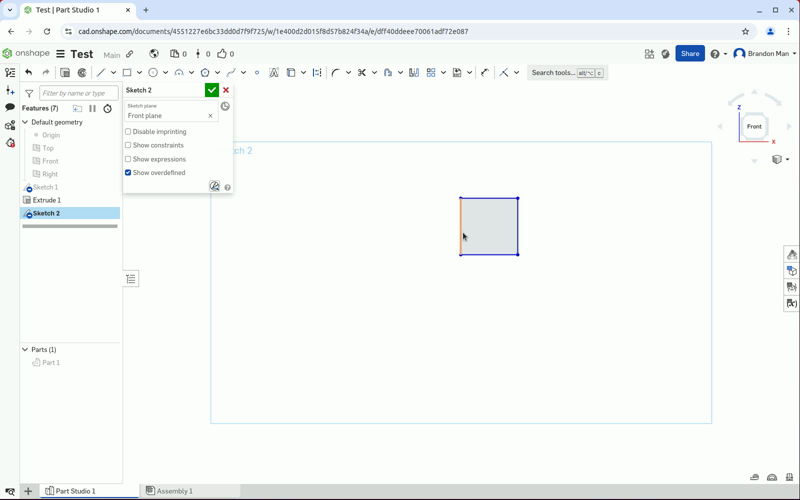
click(463, 232)
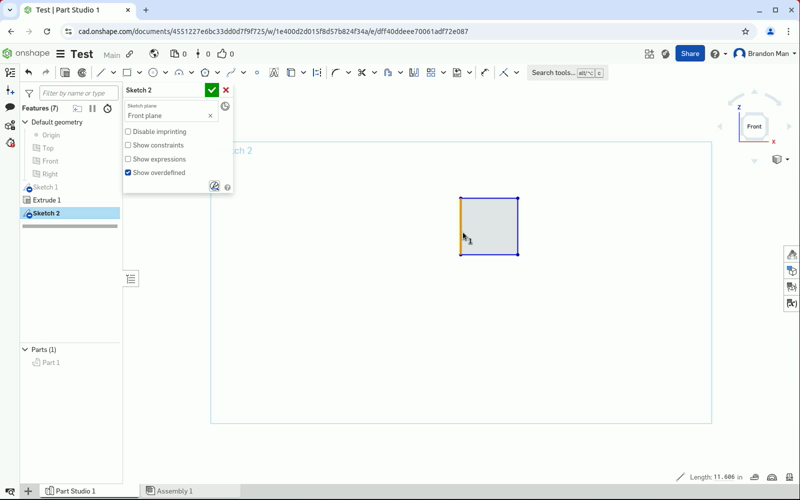
mouse_move(73, 352)
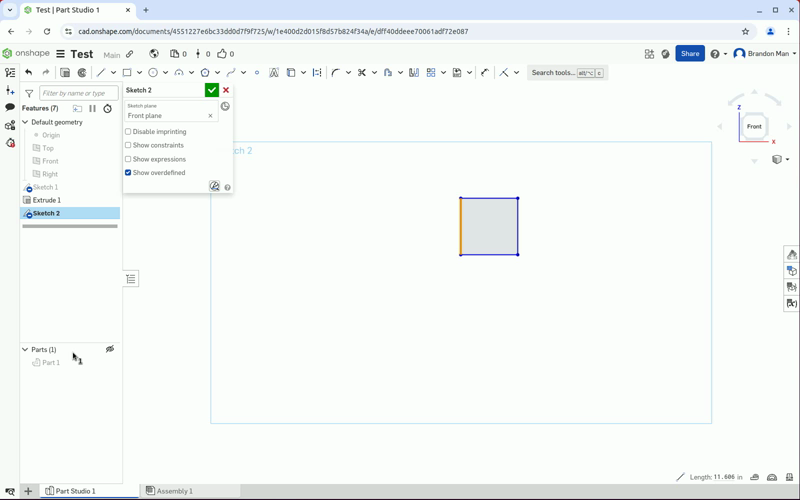
key(shift+y)
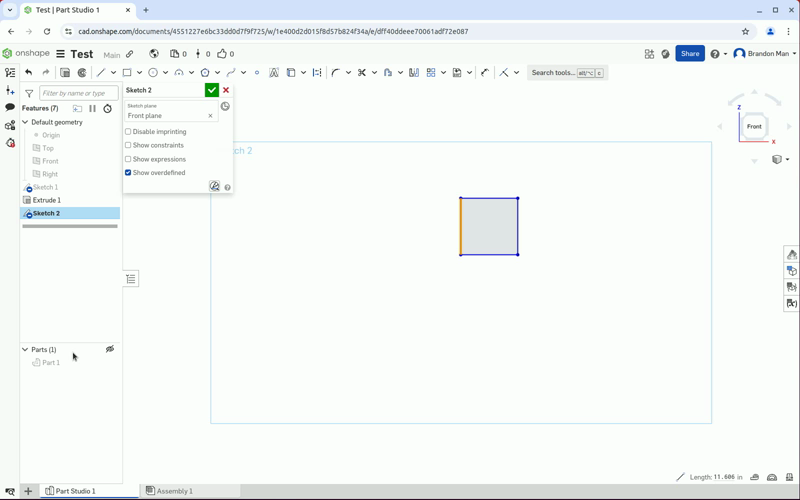
key(shift+e)
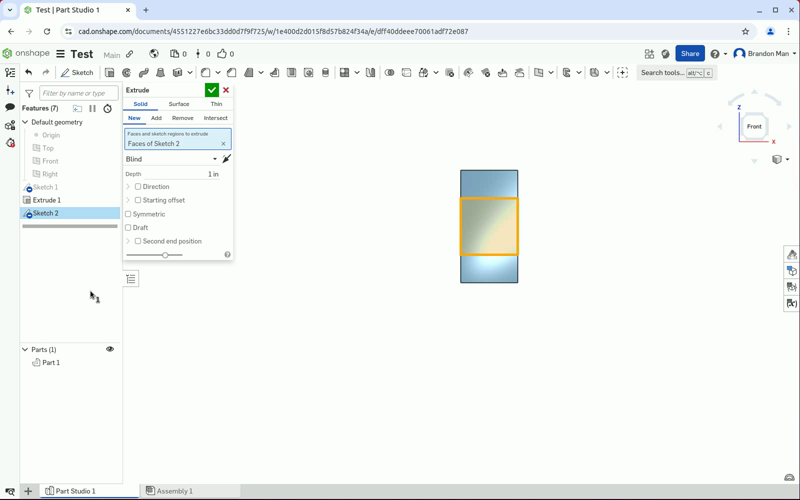
mouse_move(143, 106)
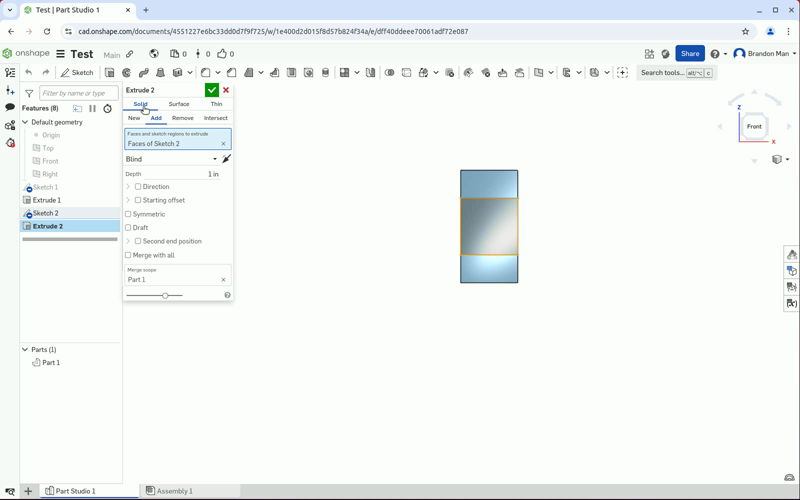
click(143, 106)
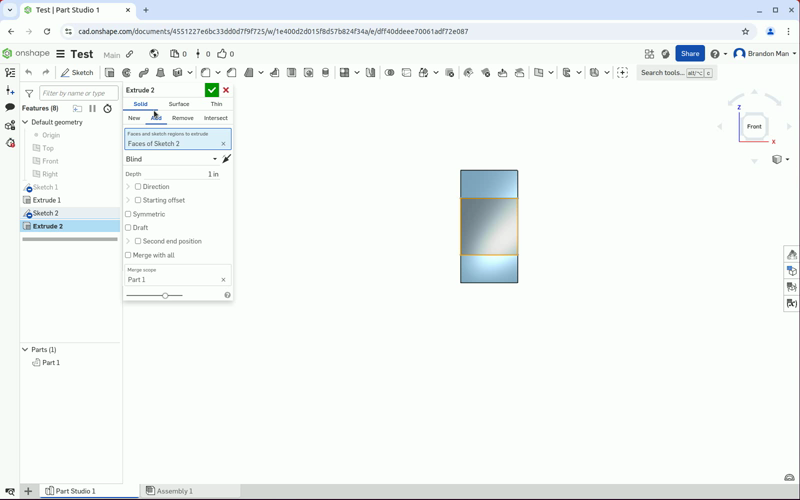
mouse_move(186, 120)
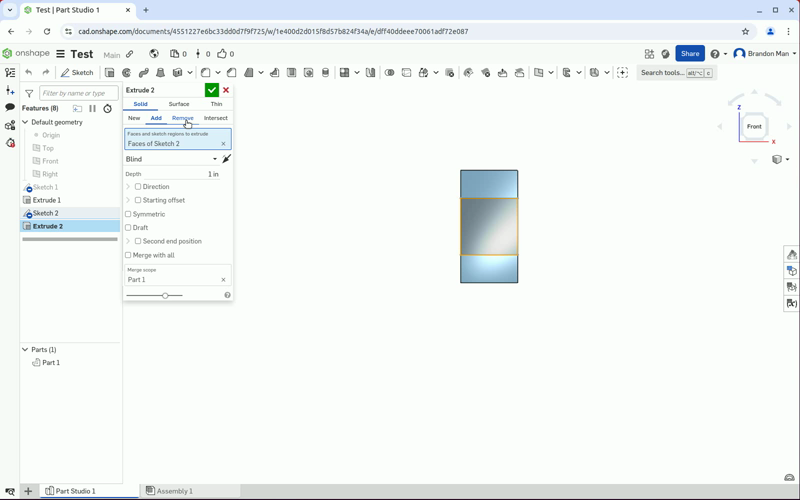
click(186, 120)
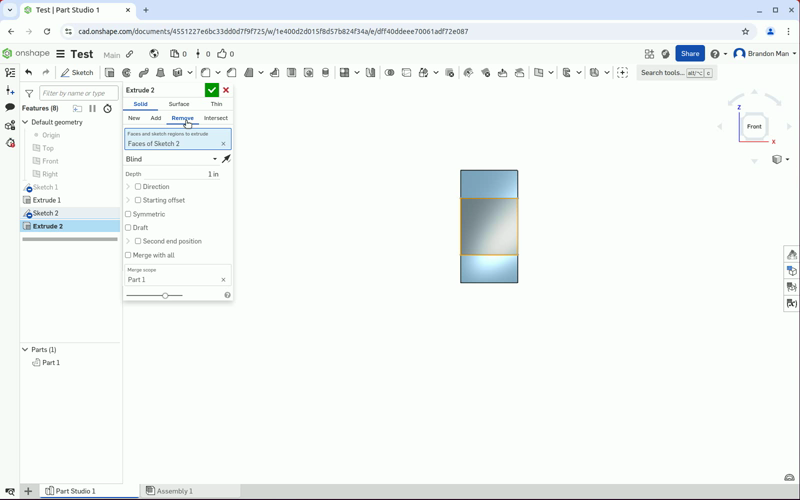
key(tab, 4)
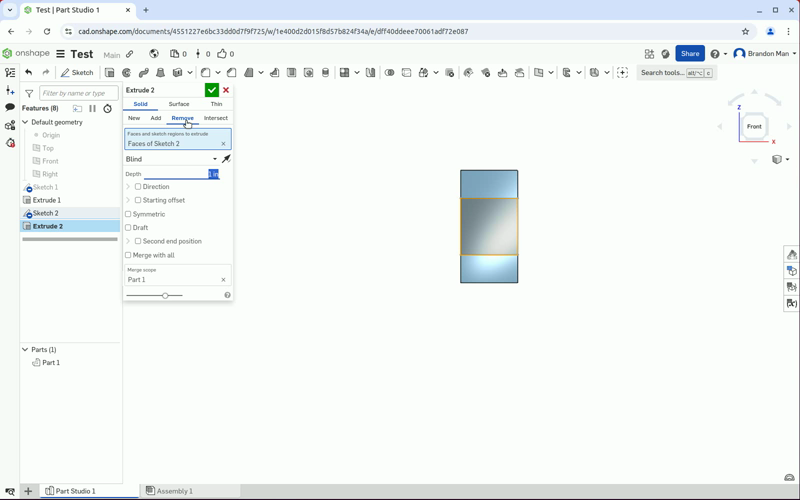
text(5.777)
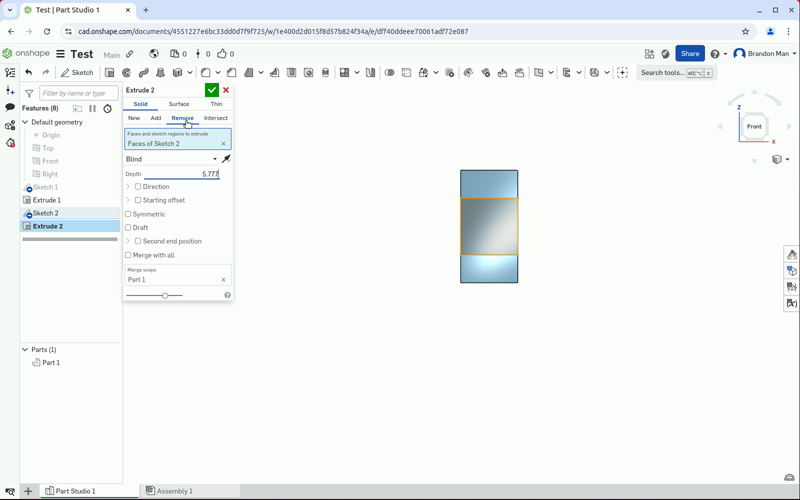
key(tab, 6)
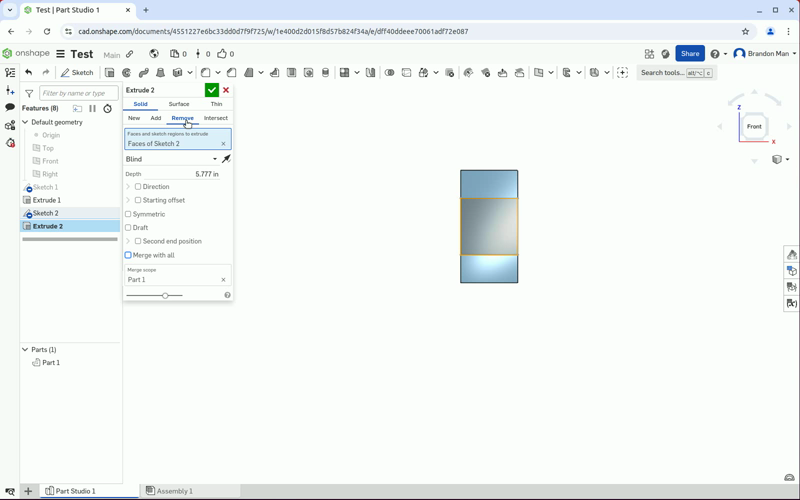
key(space)
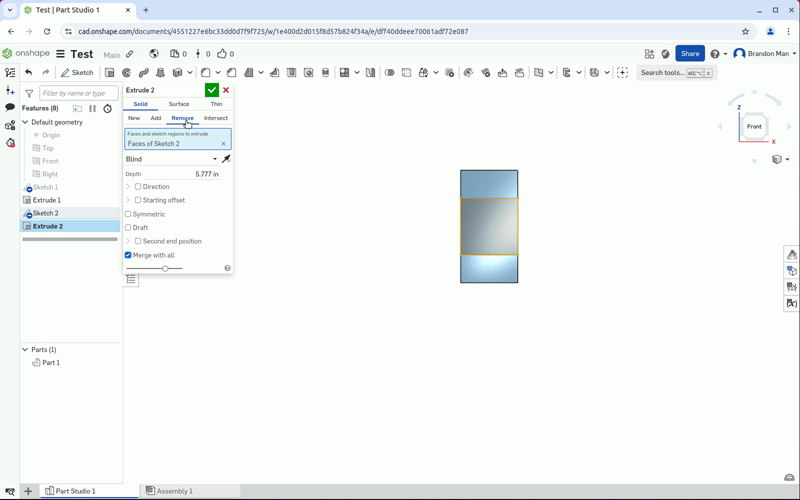
key(enter)
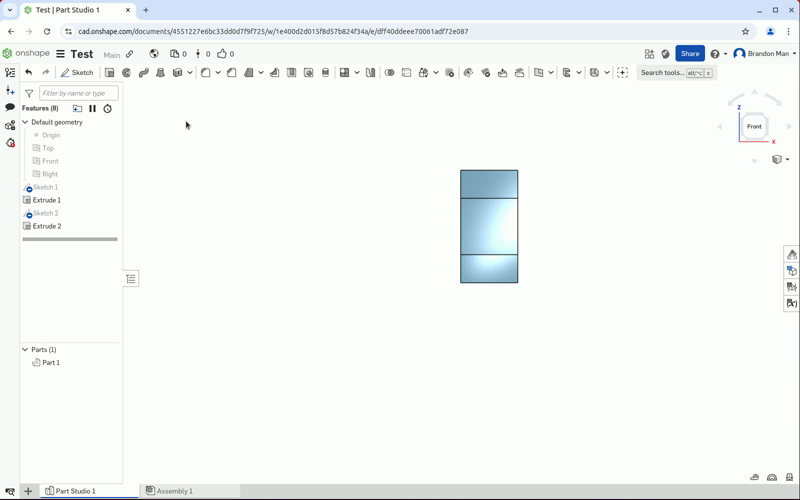
key(shift+h)
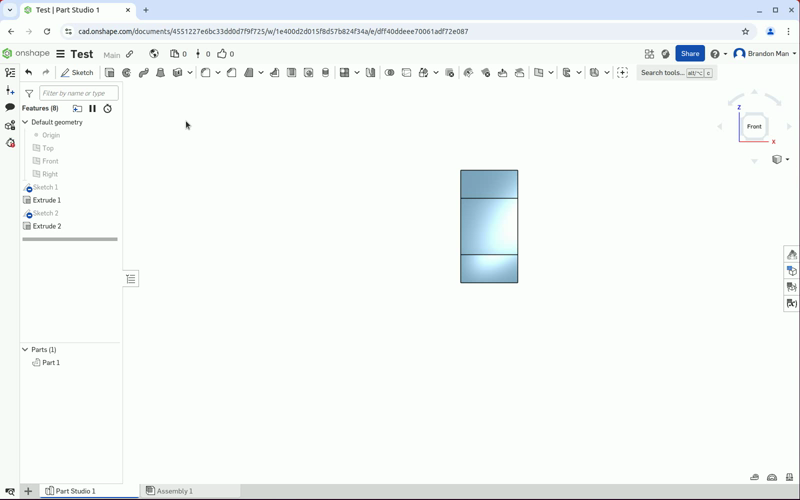
key(shift+h)
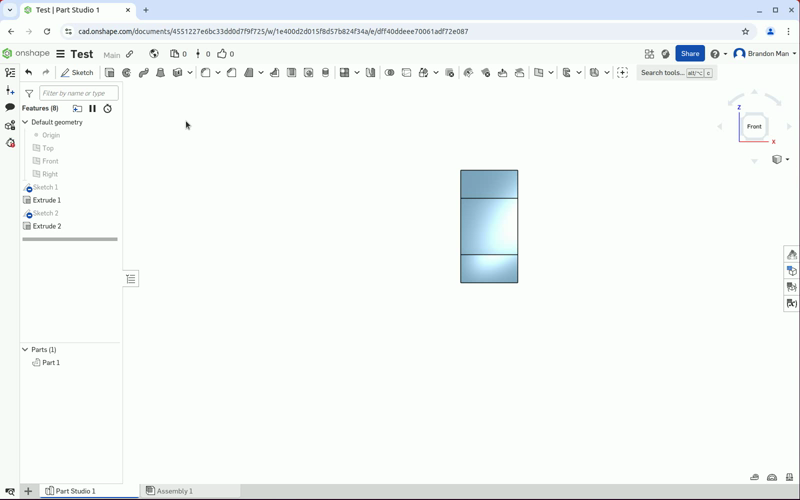
mouse_move(73, 189)
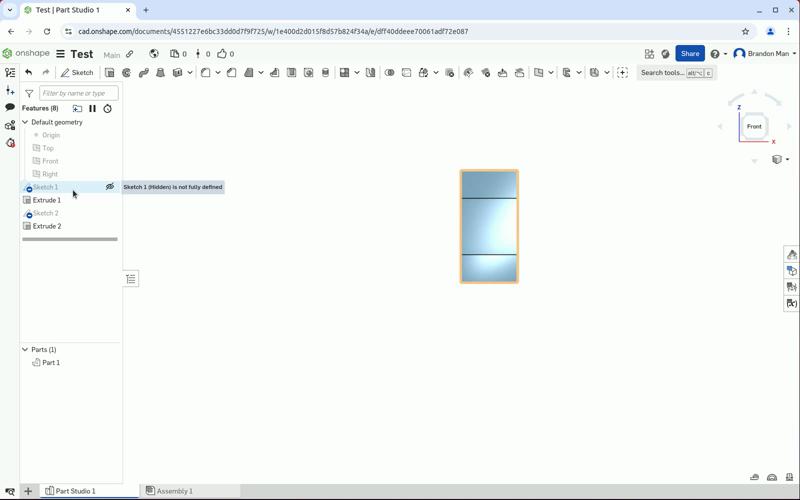
click(73, 189)
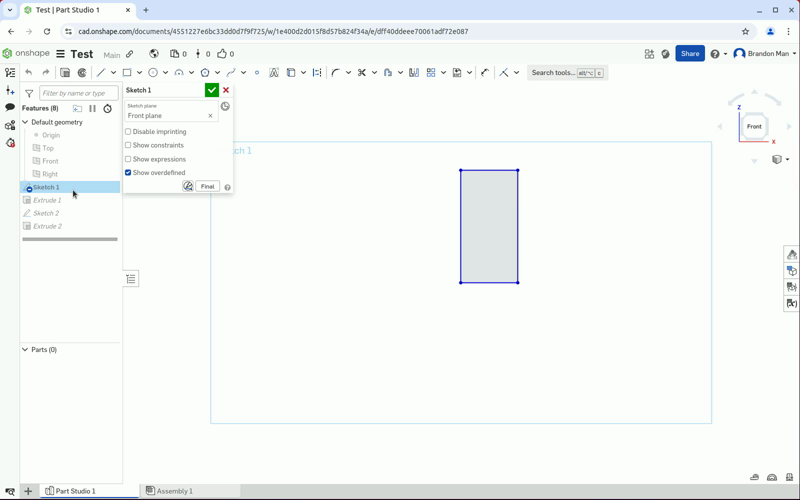
mouse_move(229, 92)
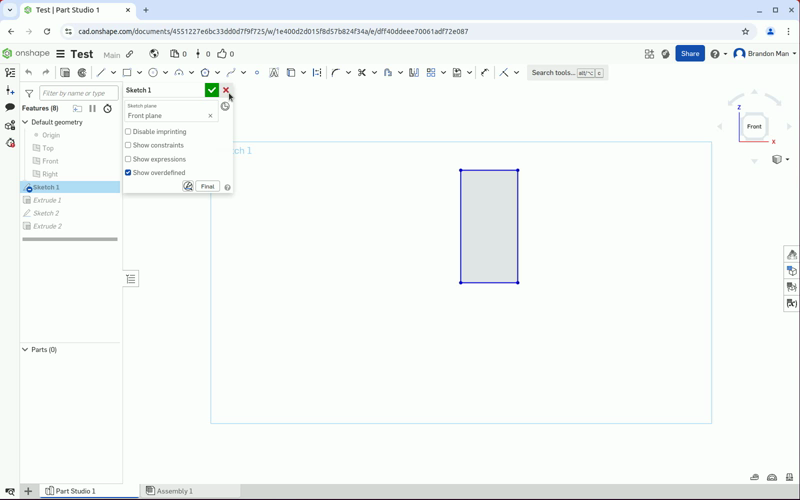
click(229, 92)
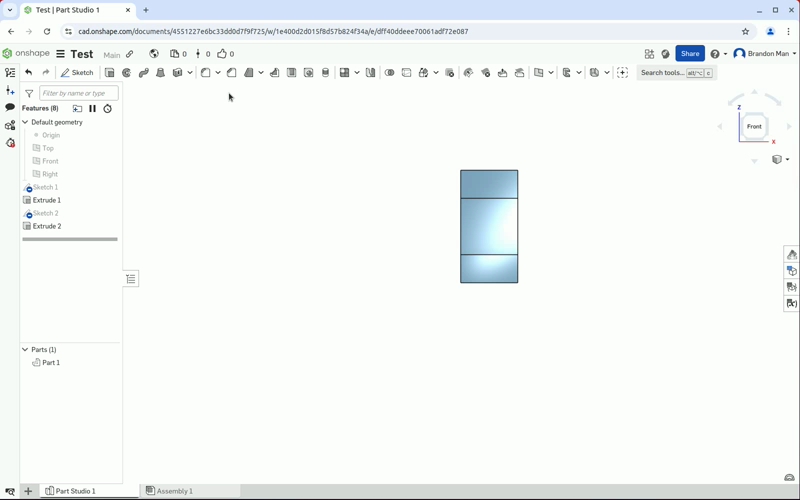
mouse_move(73, 352)
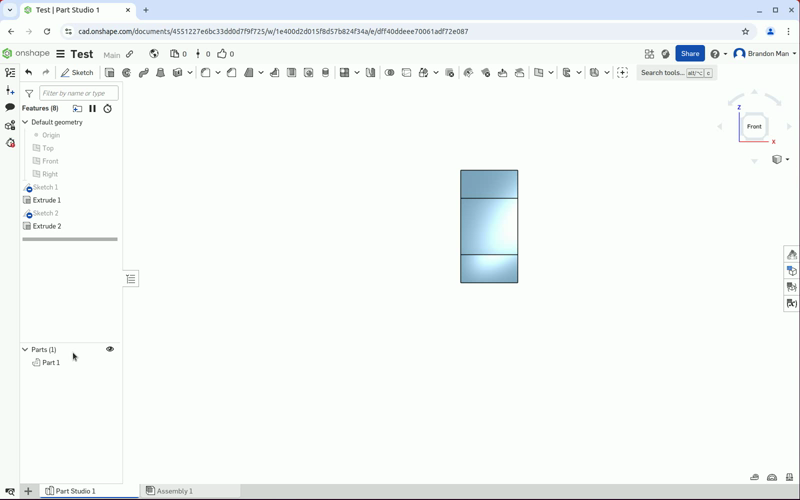
key(y)
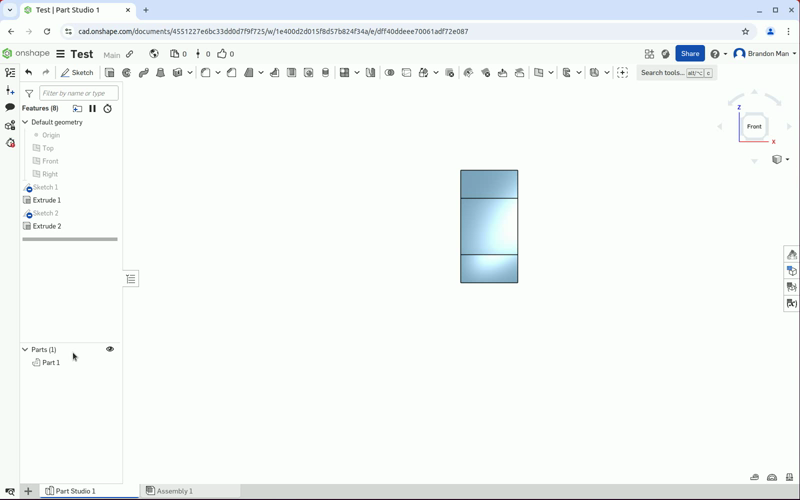
key(shift+p)
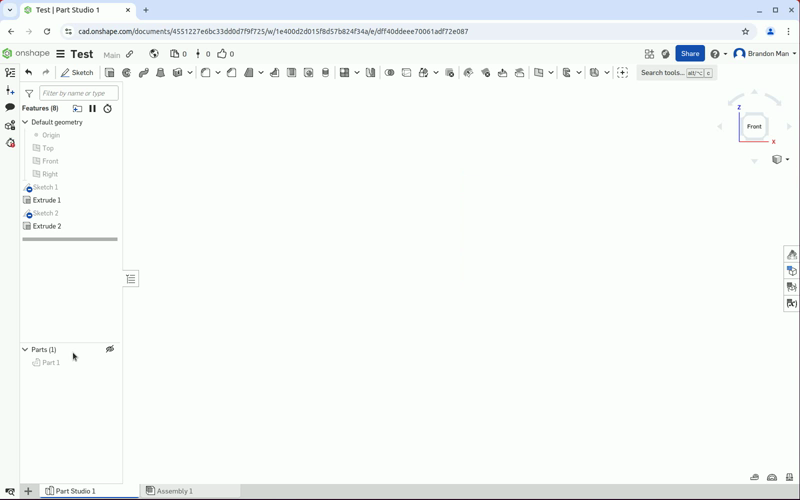
key(space)
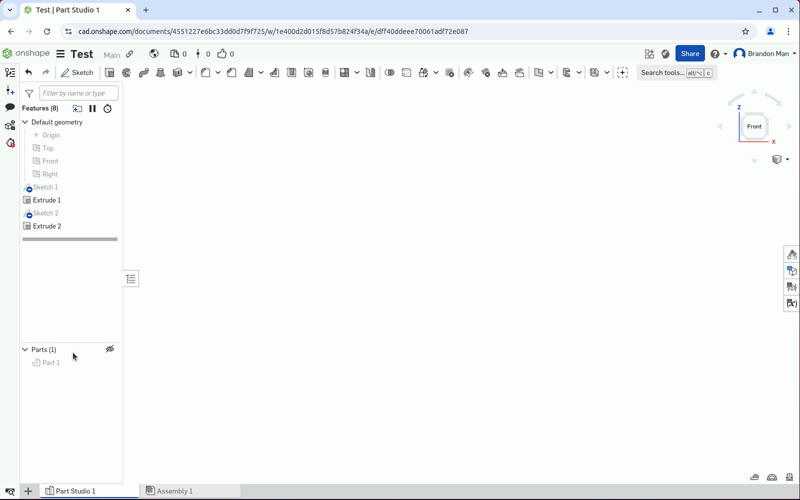
key_down(shift)
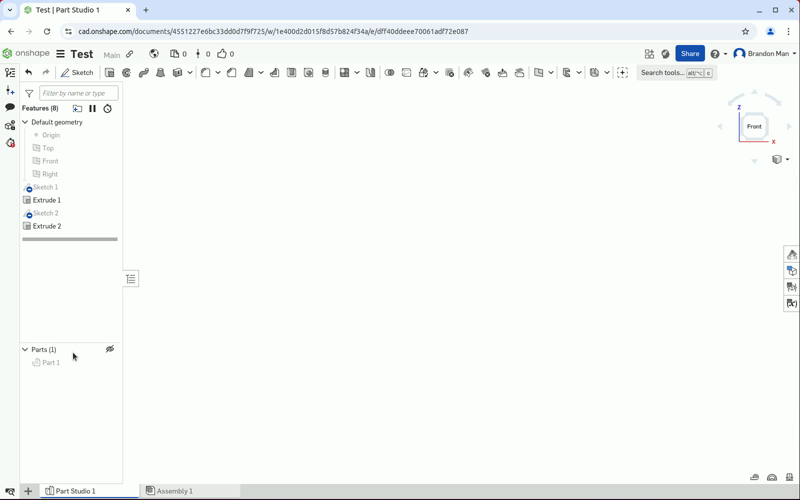
key(left)
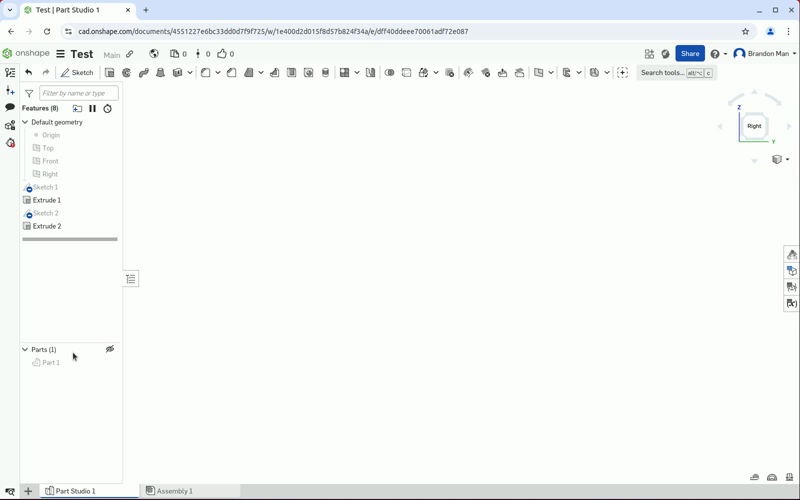
key_up(shift)
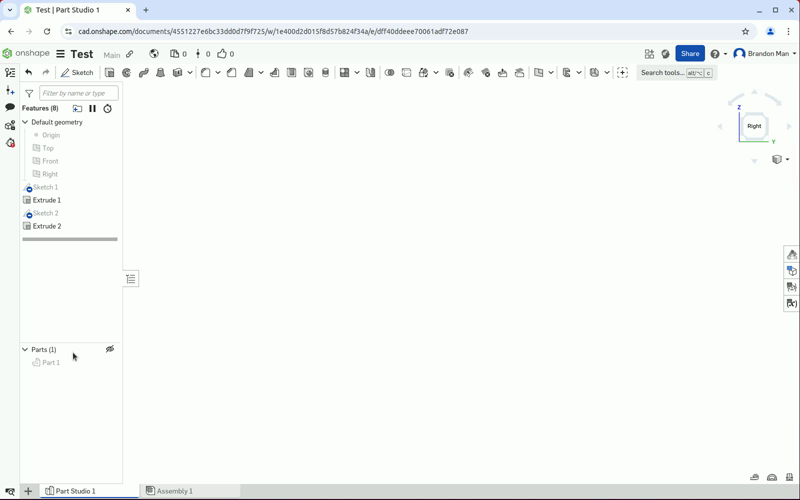
mouse_move(73, 352)
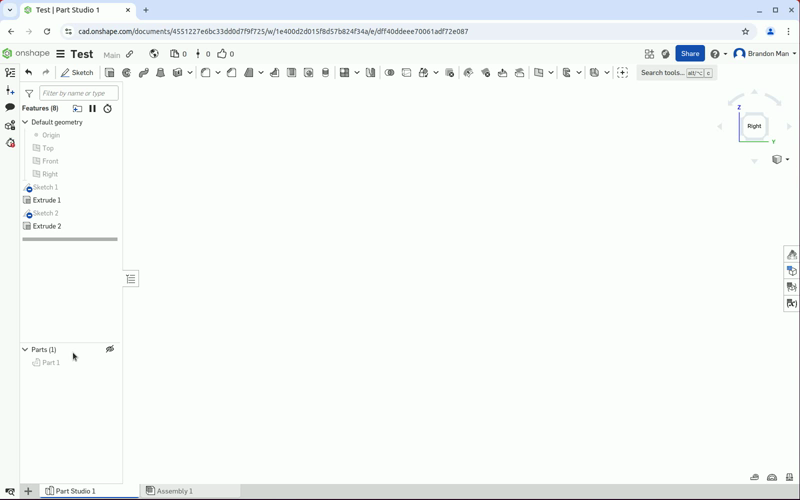
key(shift+y)
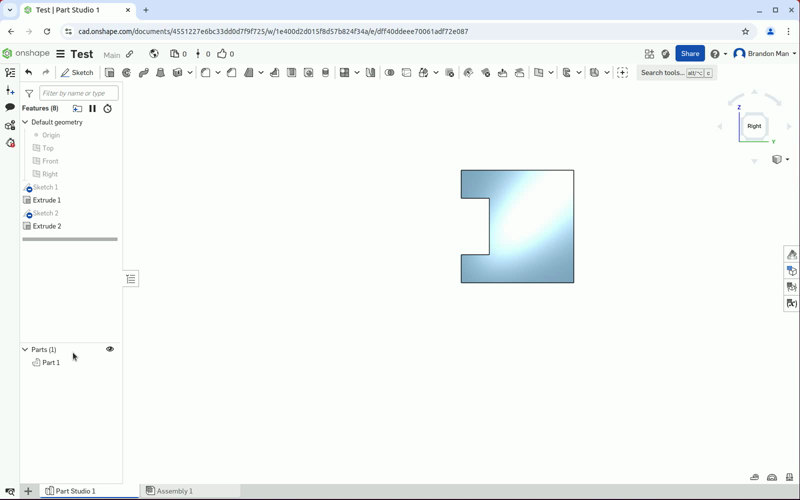
mouse_move(541, 75)
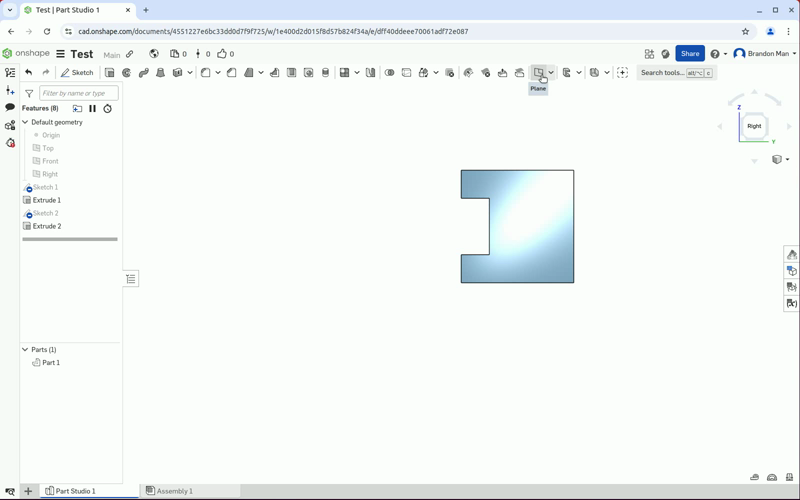
click(541, 75)
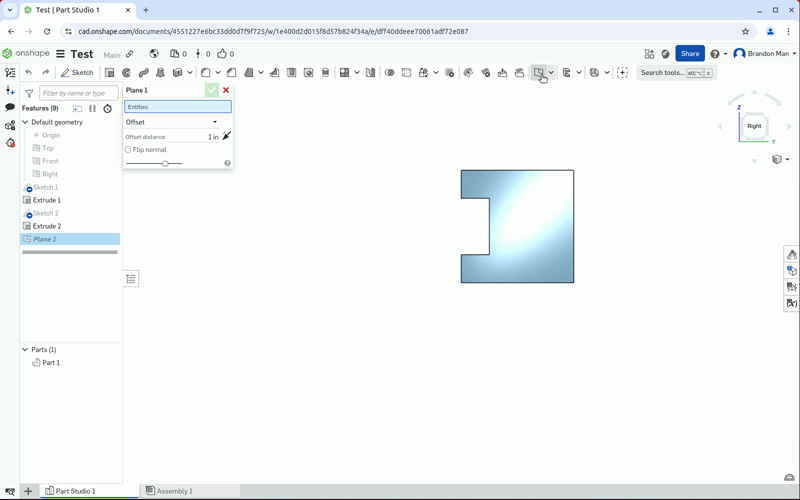
mouse_move(73, 176)
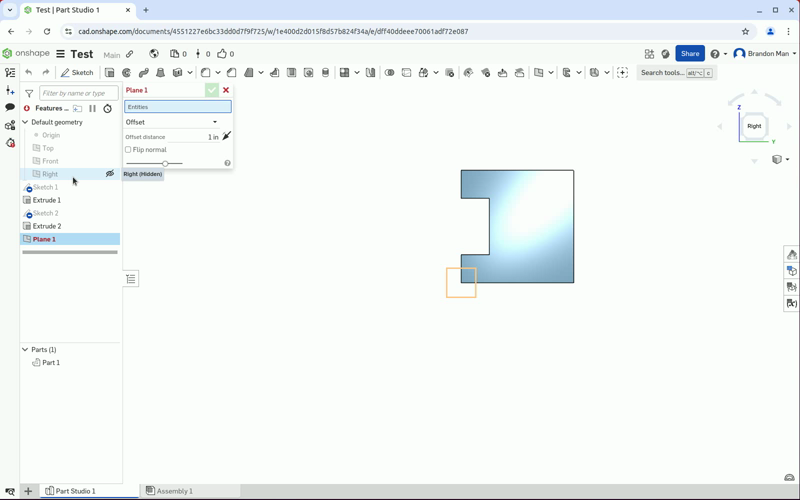
click(73, 176)
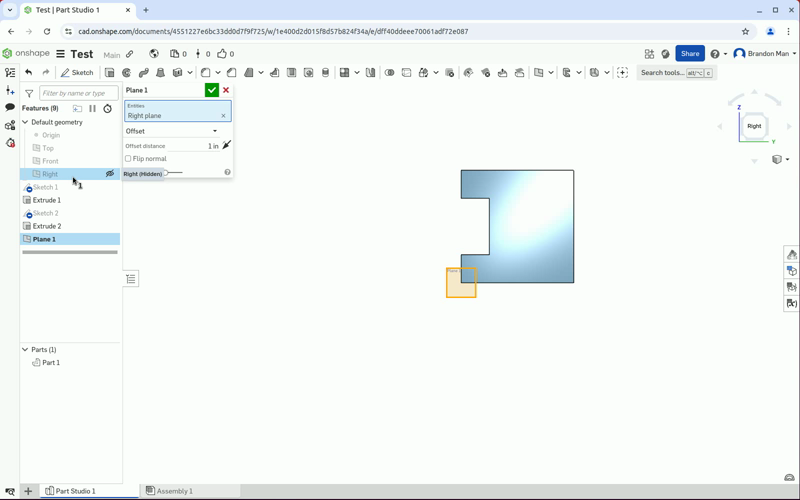
key(tab, 2)
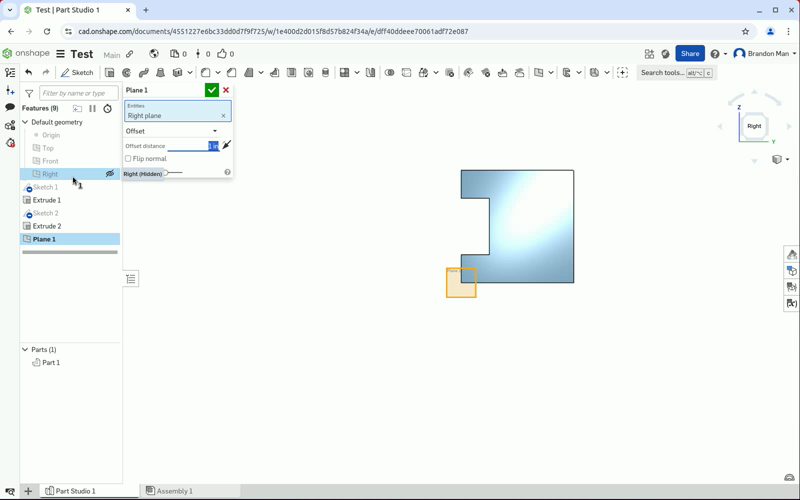
text(11.554)
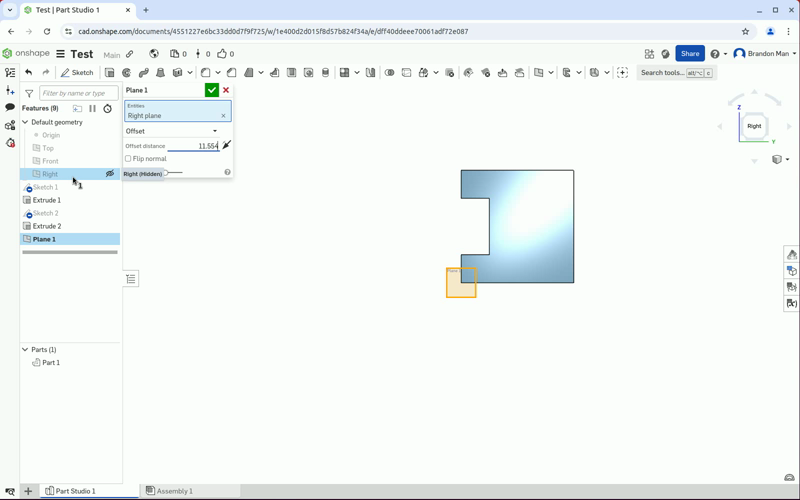
key(enter, 2)
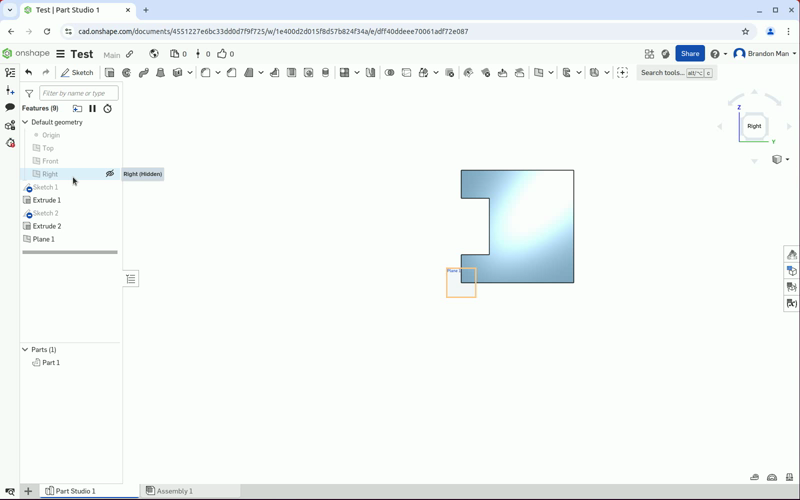
key(shift+s)
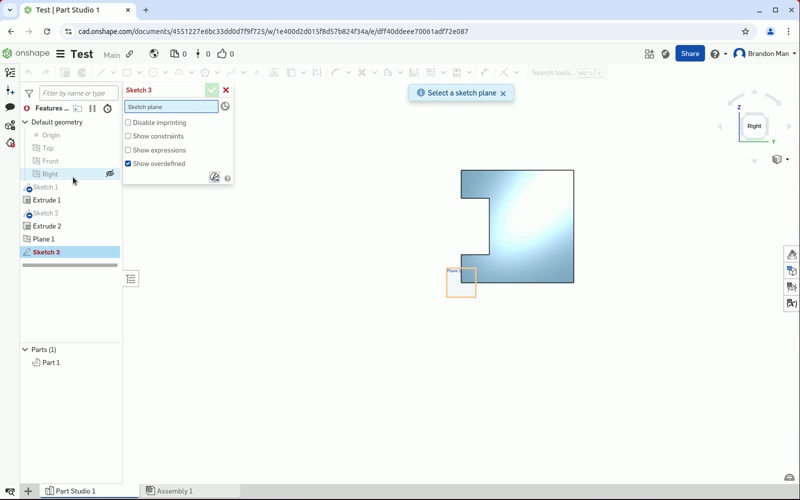
mouse_move(73, 241)
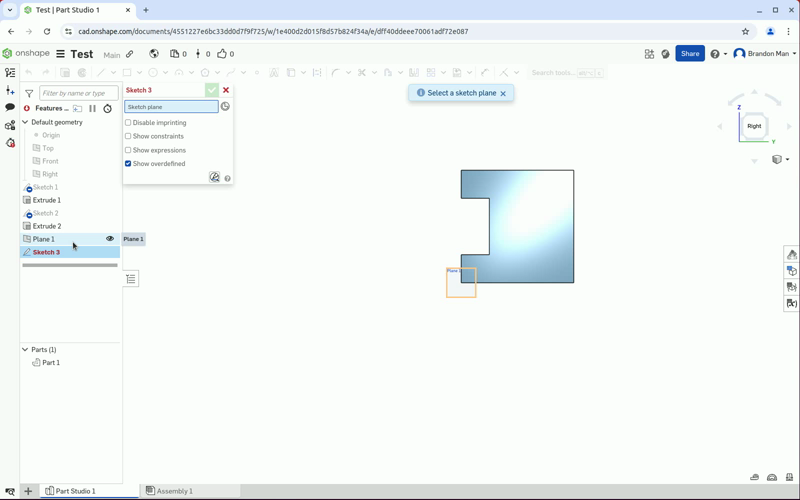
click(73, 241)
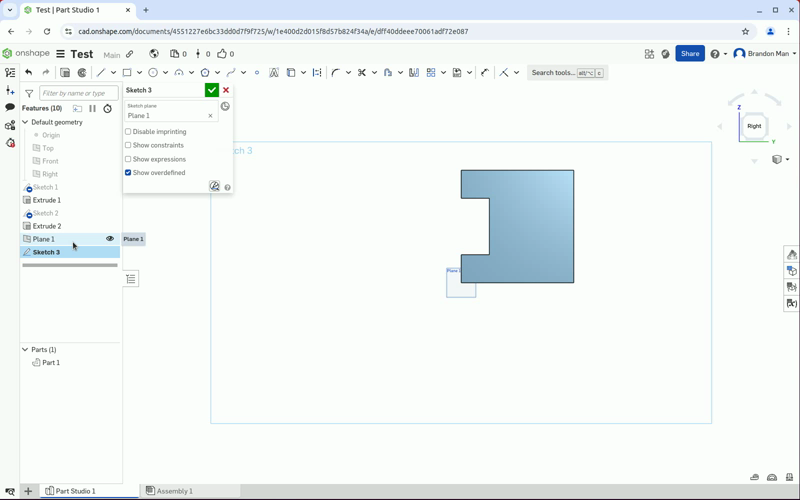
mouse_move(73, 352)
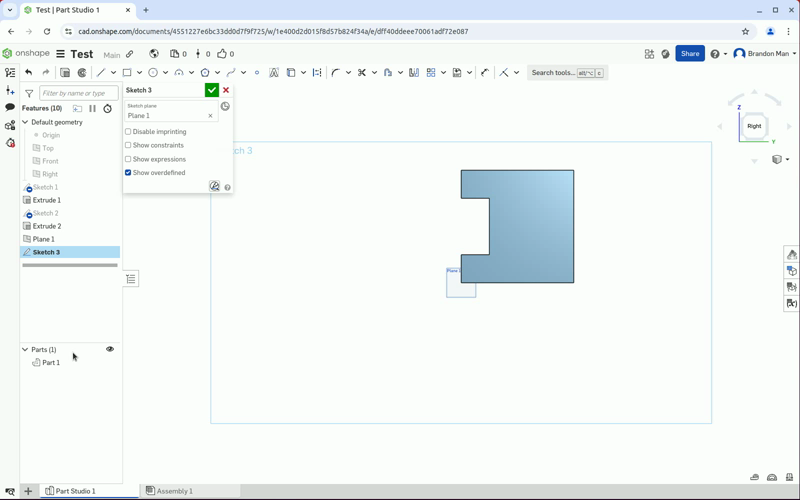
key(y)
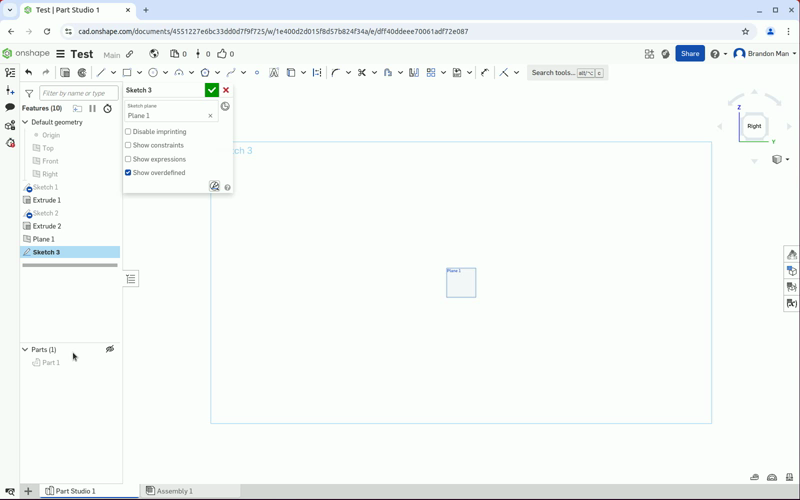
key(l)
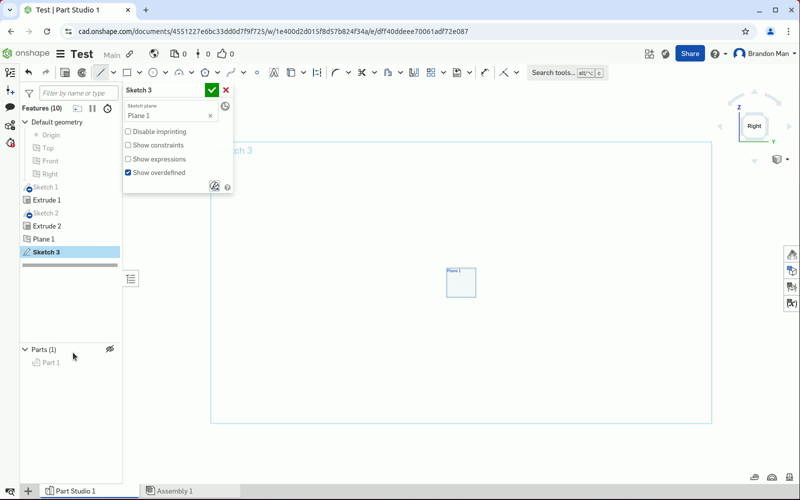
key_down(shift)
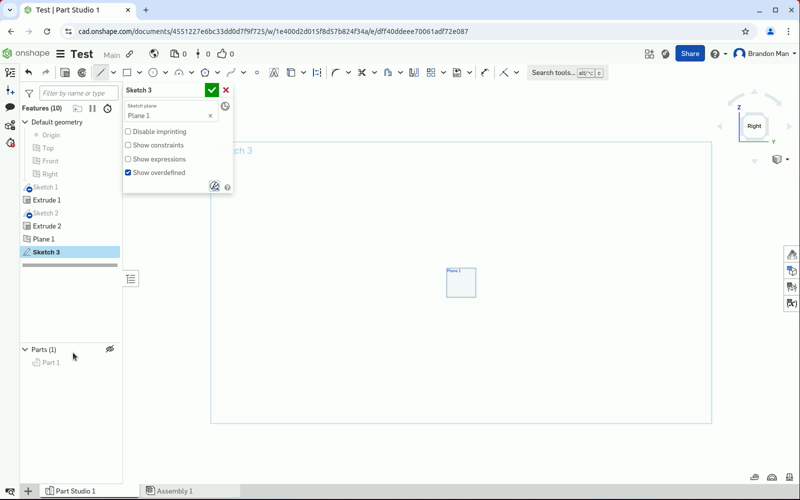
mouse_move(516, 282)
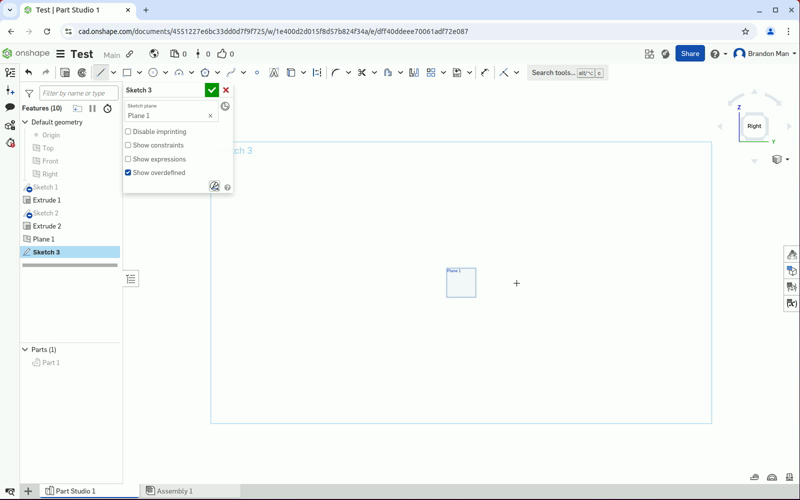
click(516, 282)
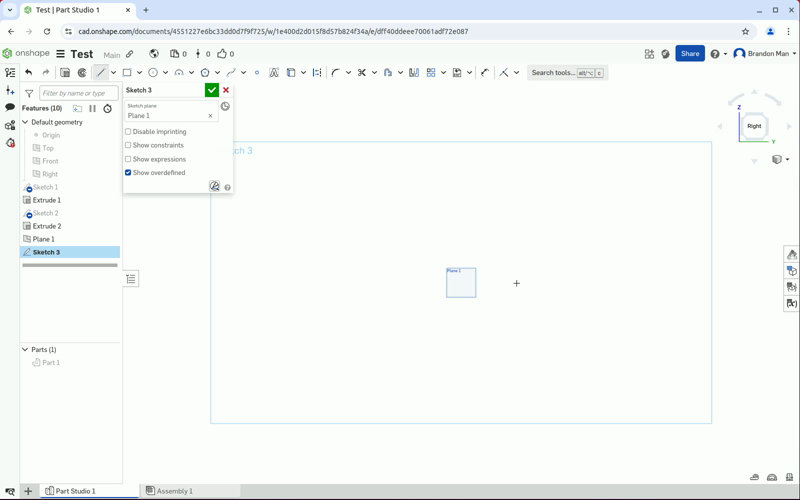
key_up(shift)
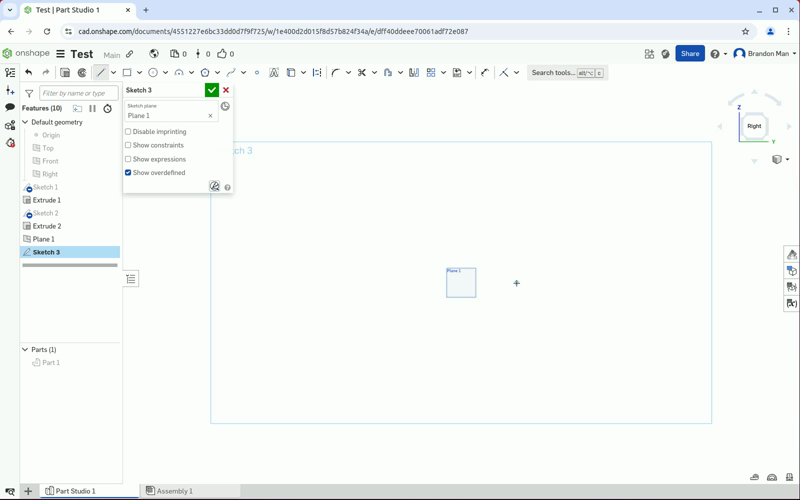
key_down(shift)
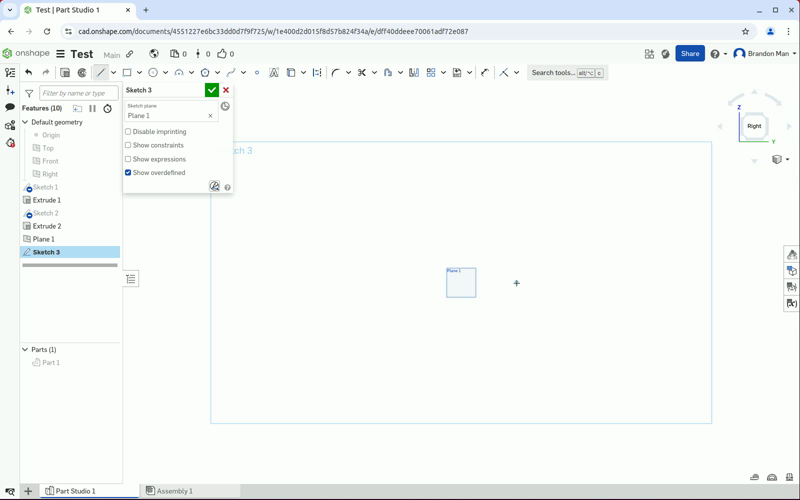
mouse_move(546, 282)
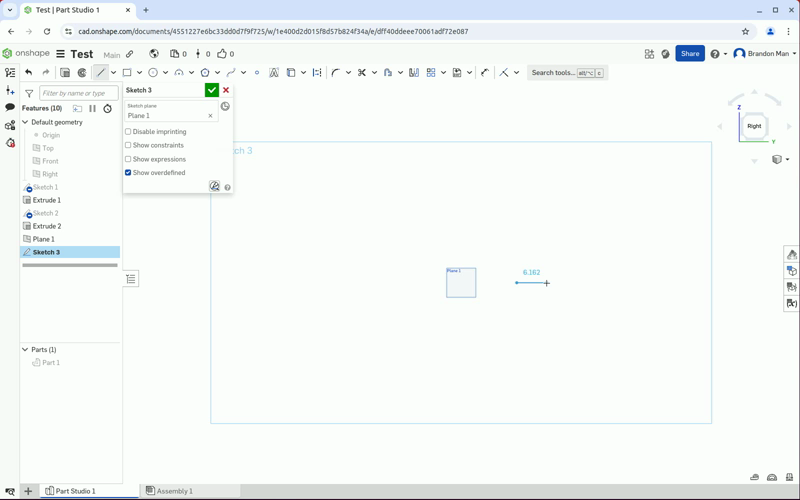
mouse_move(573, 282)
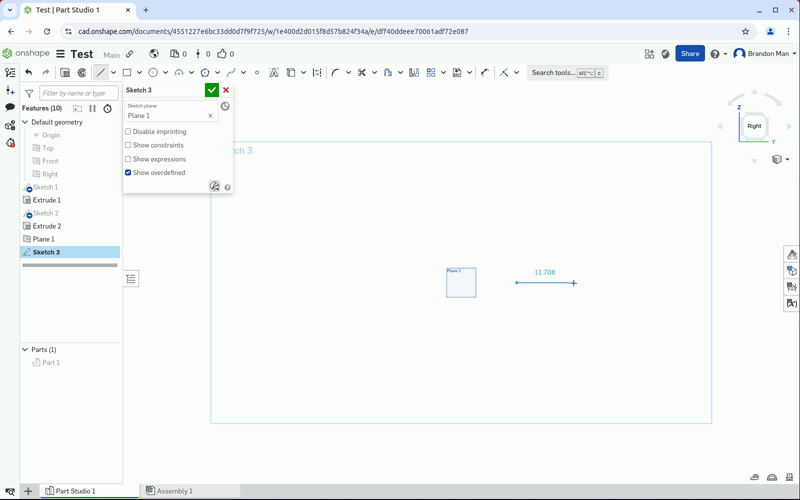
click(573, 282)
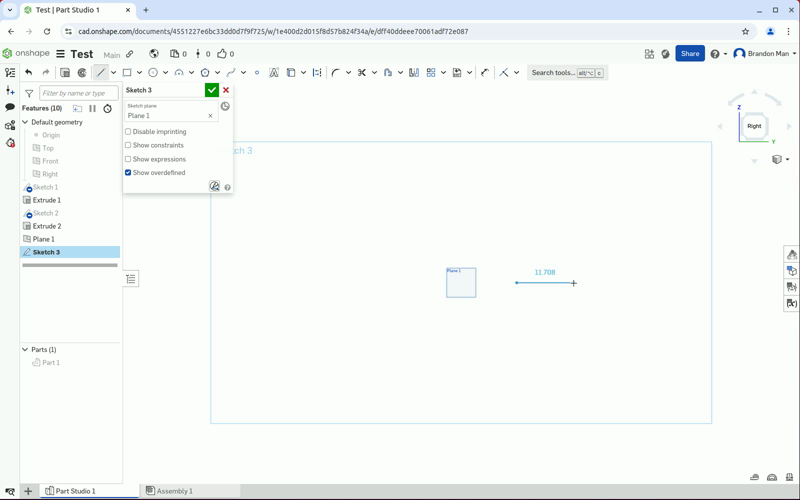
key_up(shift)
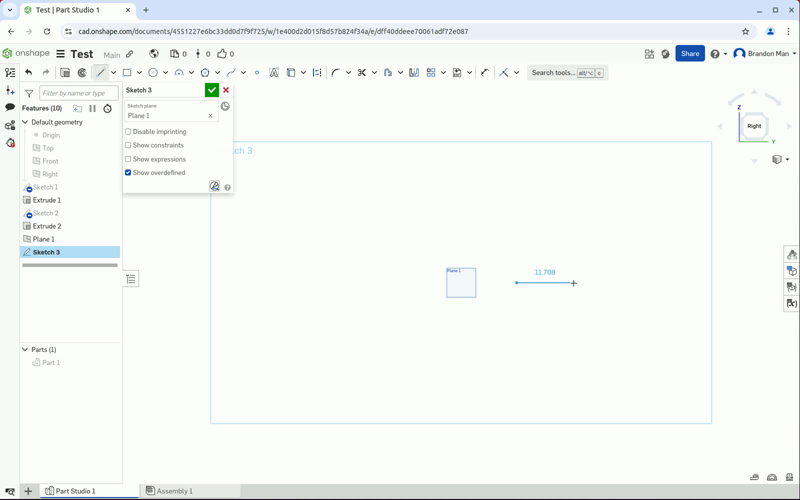
key_down(shift)
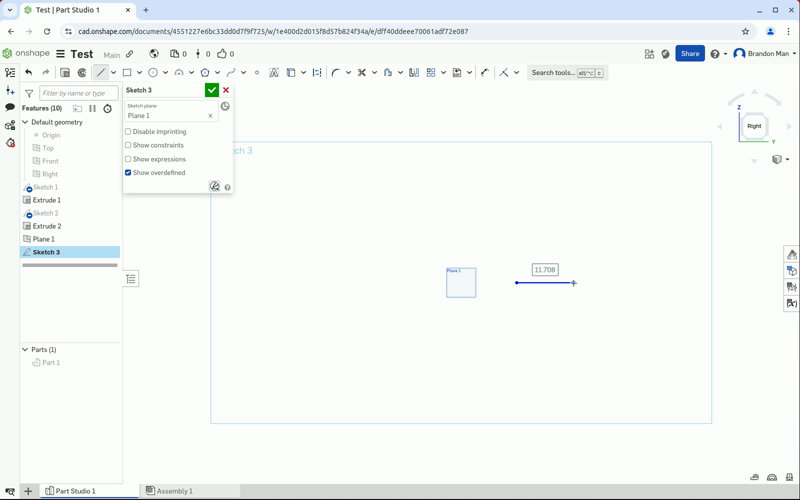
mouse_move(573, 170)
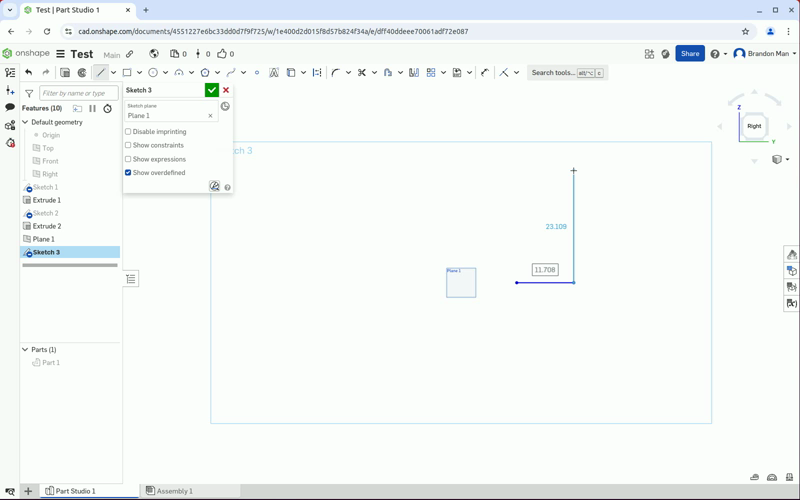
click(573, 170)
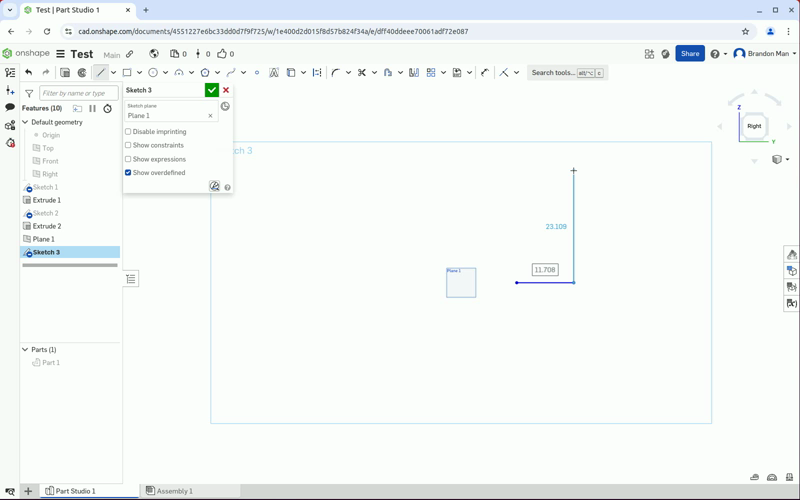
key_up(shift)
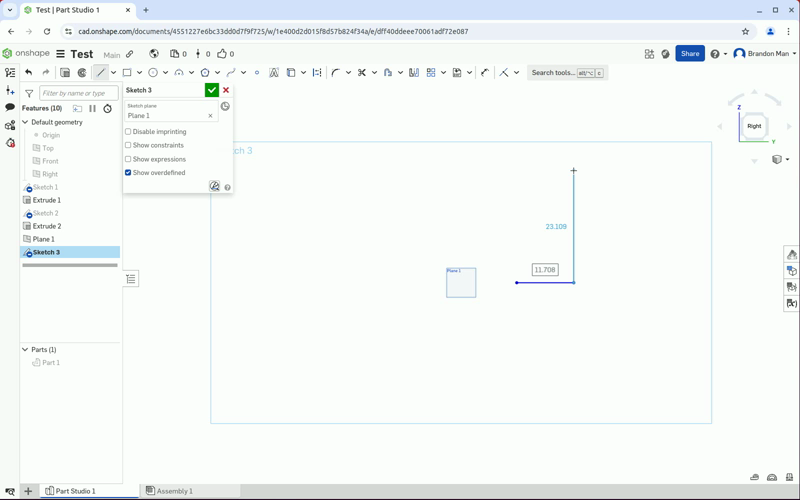
key_down(shift)
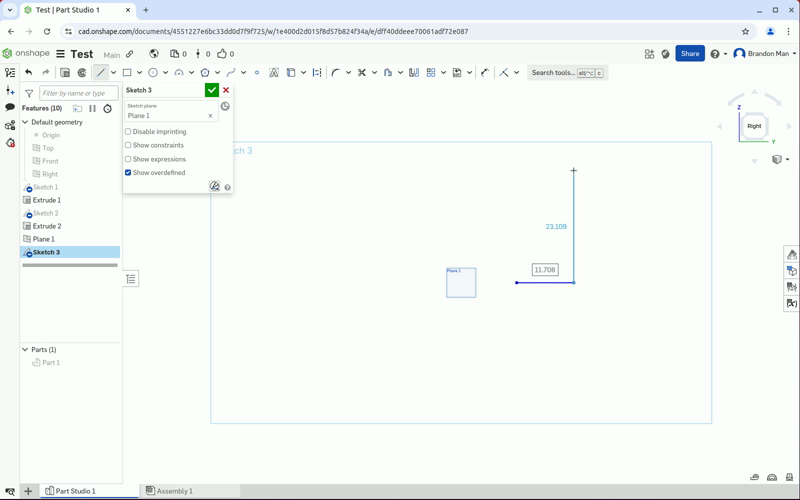
mouse_move(589, 170)
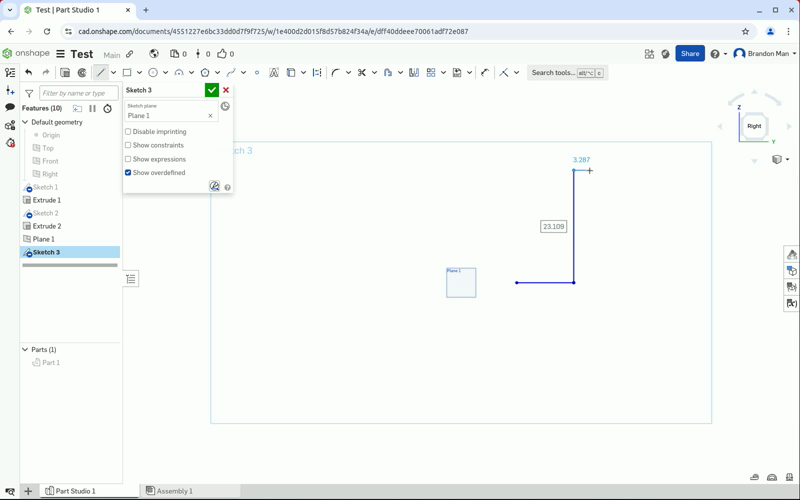
mouse_move(516, 170)
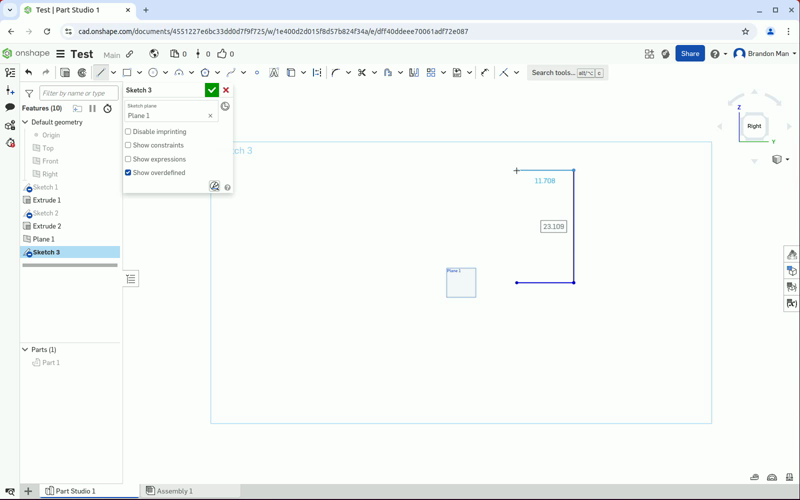
click(516, 170)
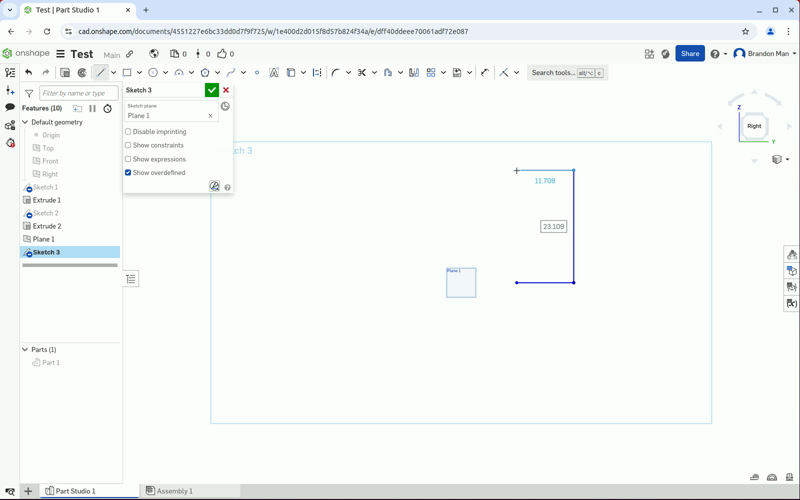
key_up(shift)
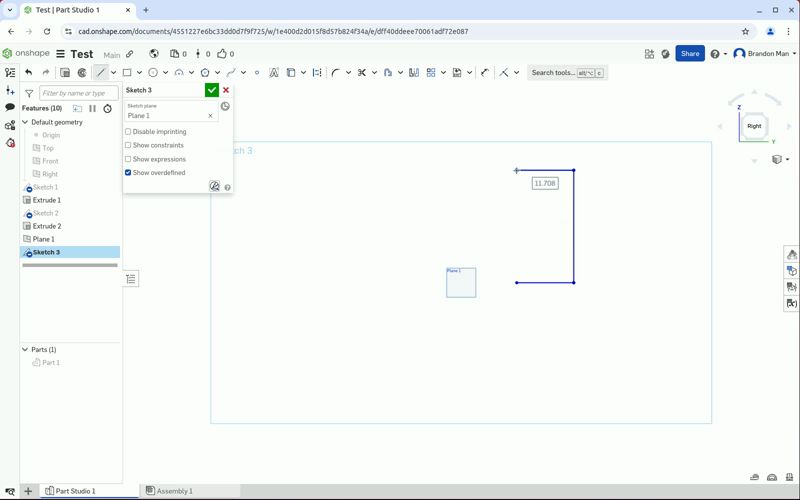
key_down(shift)
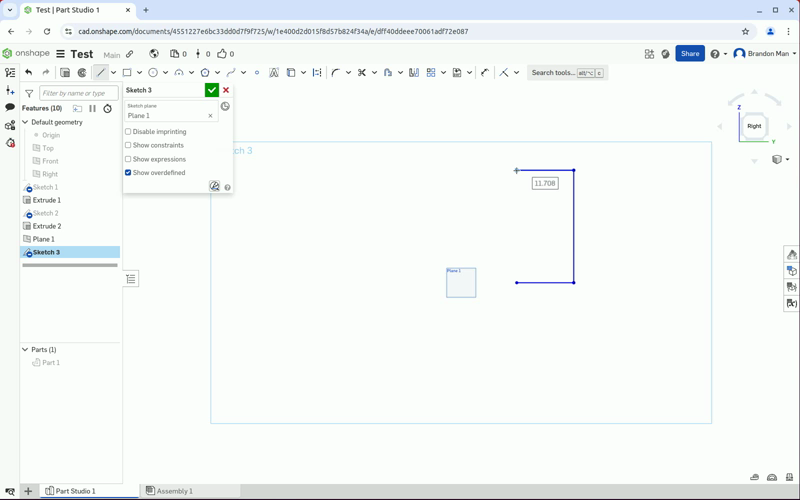
mouse_move(516, 282)
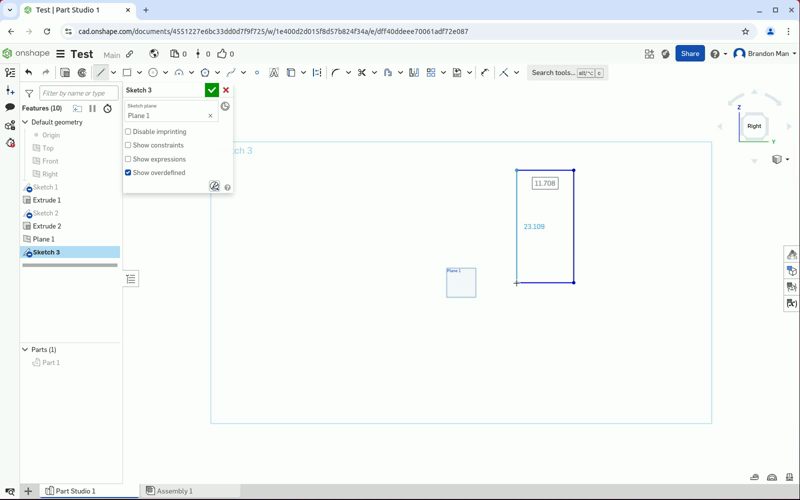
key_up(shift)
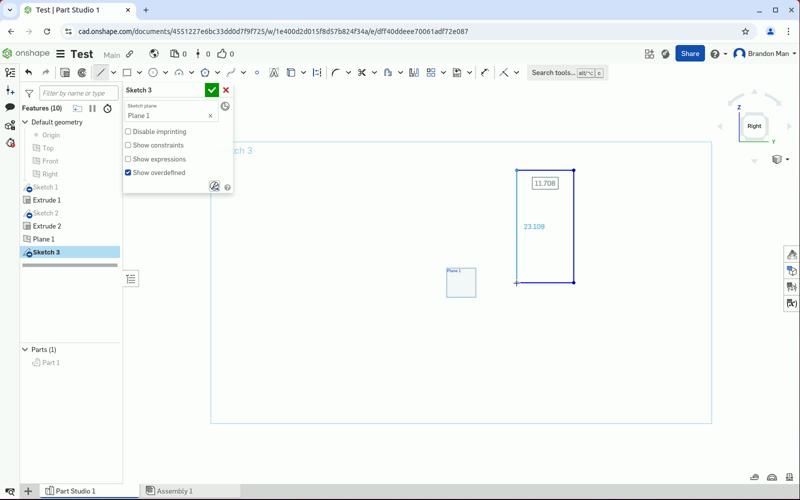
click(516, 282)
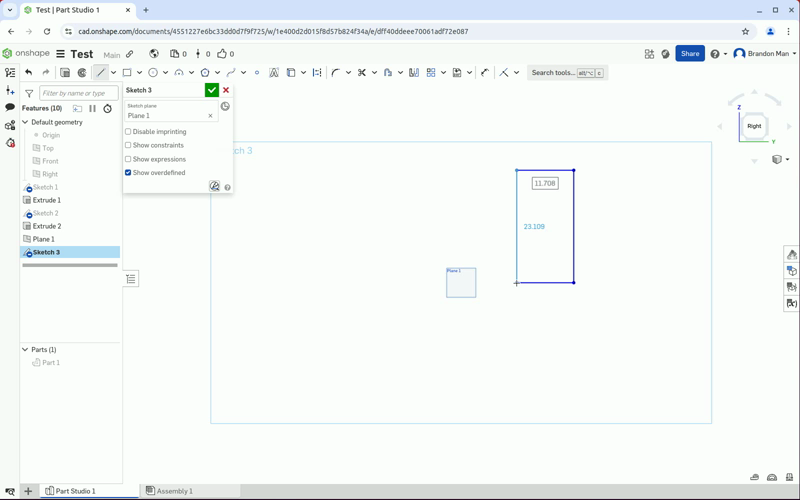
key(esc)
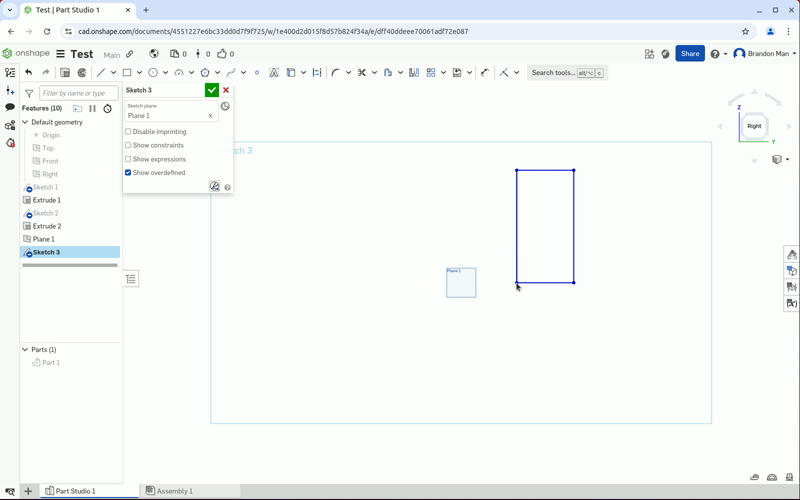
mouse_move(553, 265)
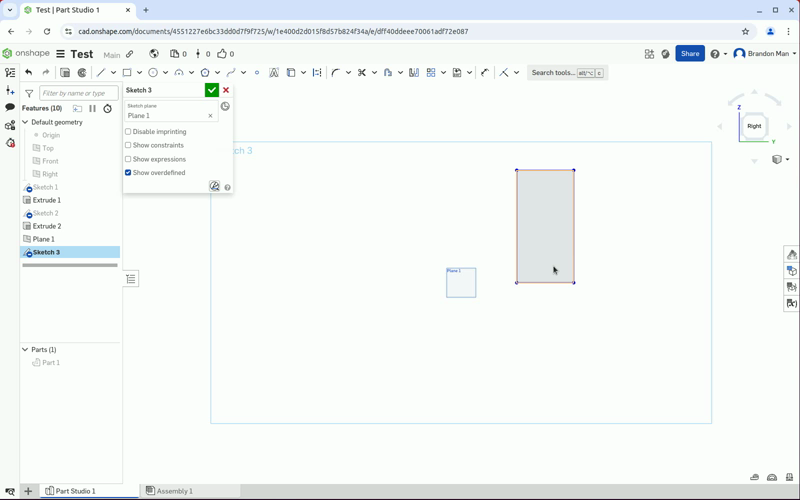
click(553, 265)
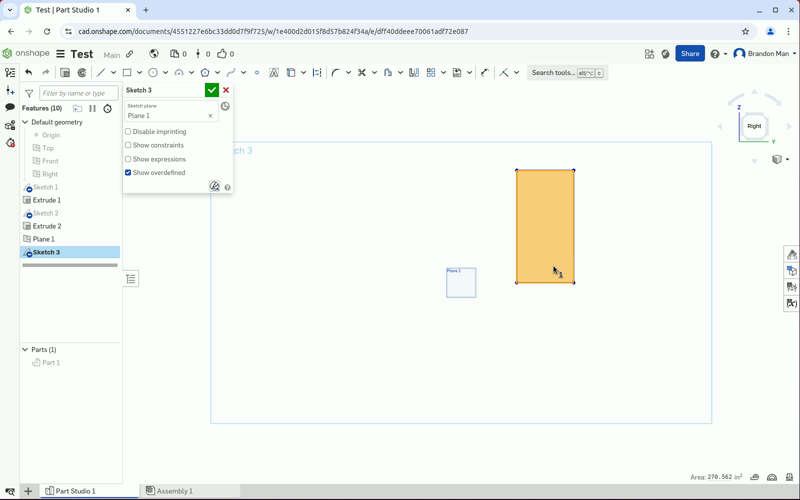
mouse_move(73, 352)
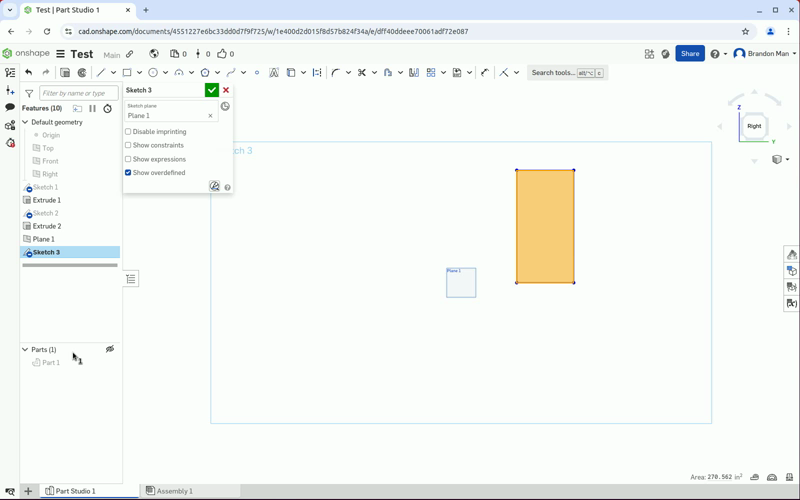
key(shift+y)
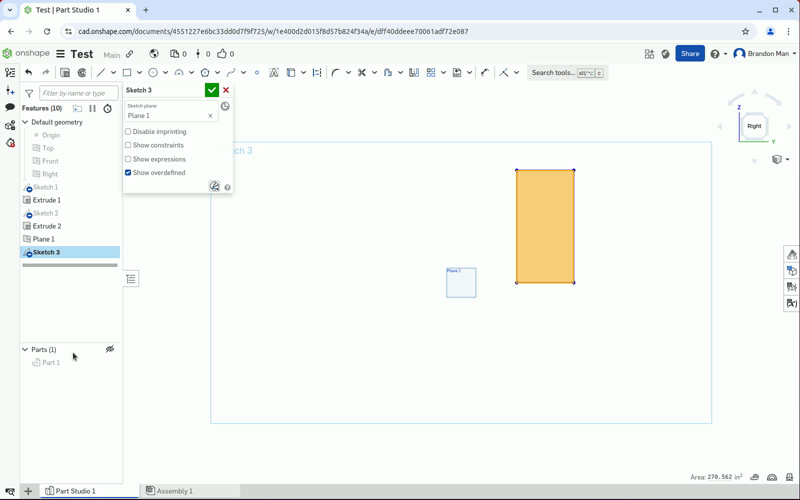
key(shift+e)
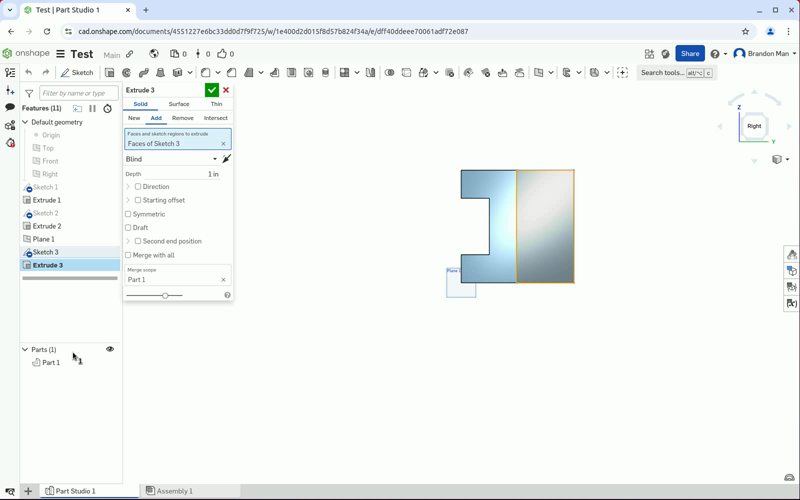
mouse_move(143, 106)
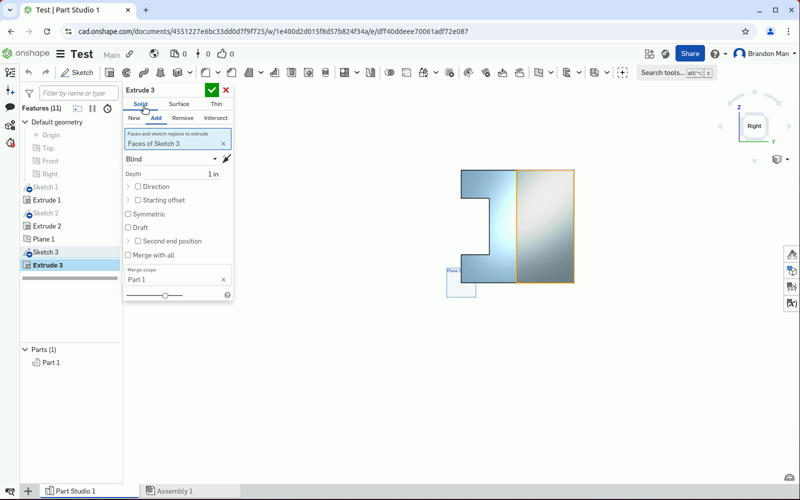
click(143, 106)
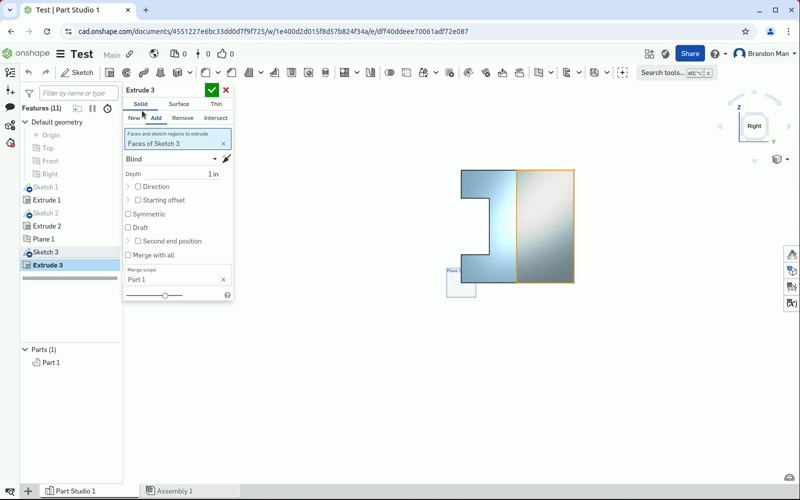
mouse_move(137, 120)
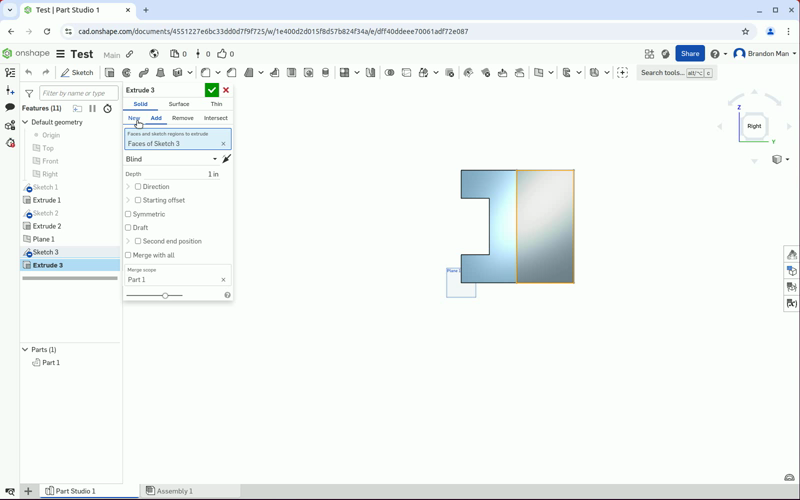
click(137, 120)
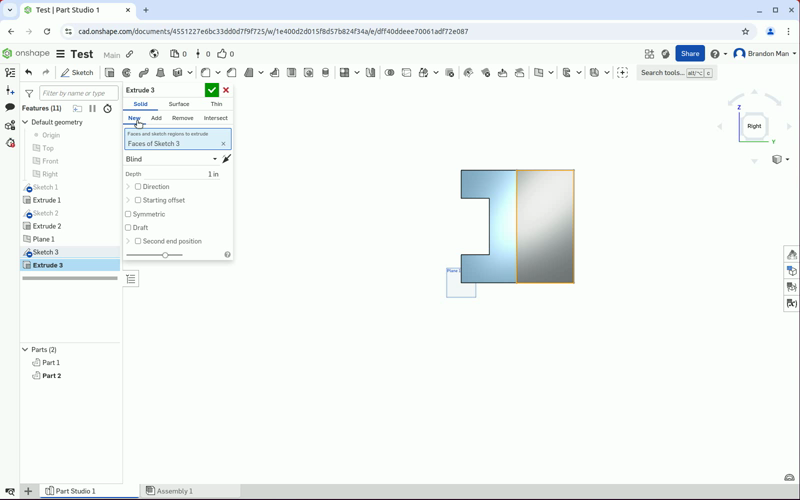
key(tab, 4)
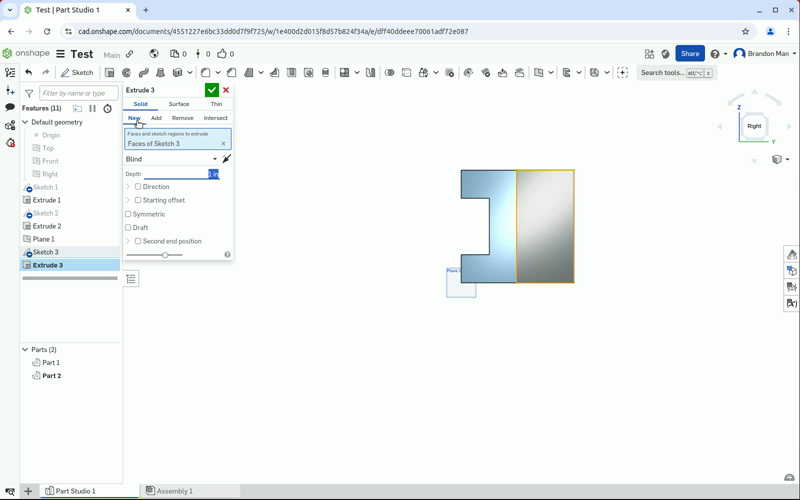
text(11.554)
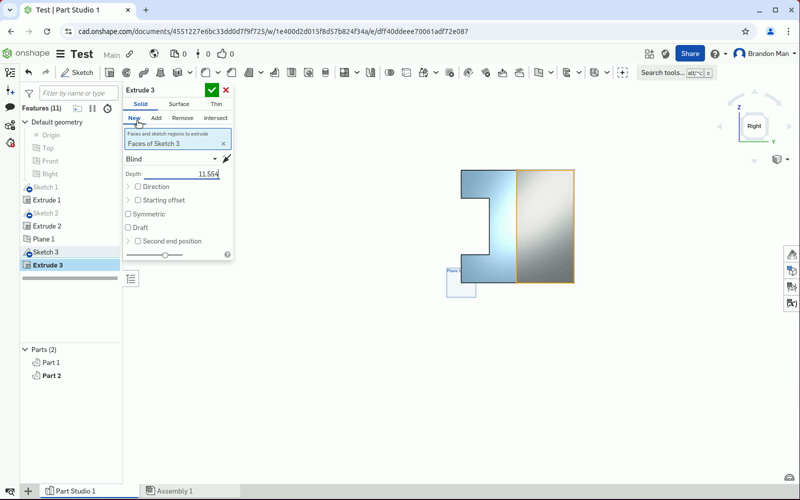
key(enter)
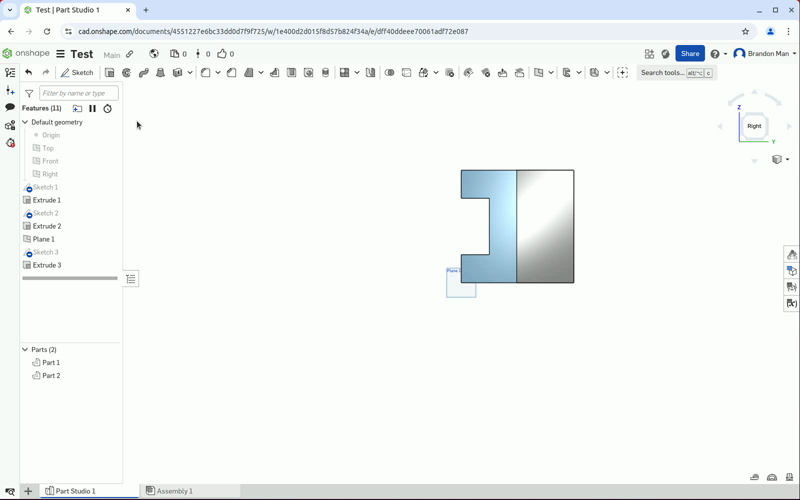
key(shift+h)
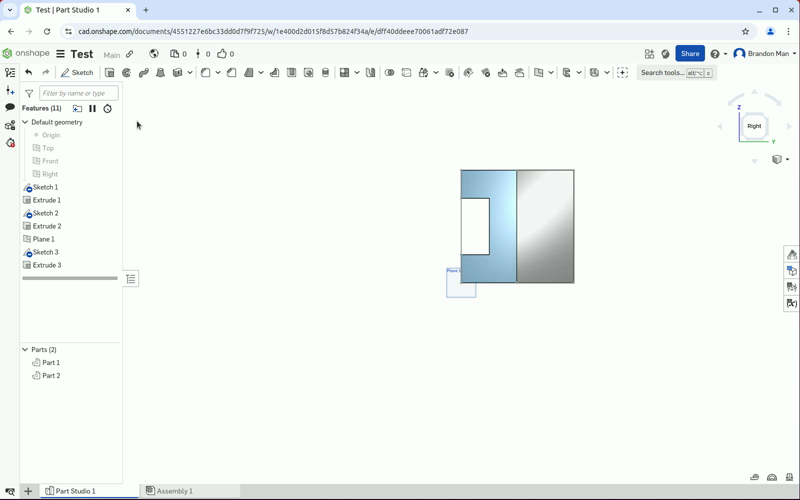
key(shift+h)
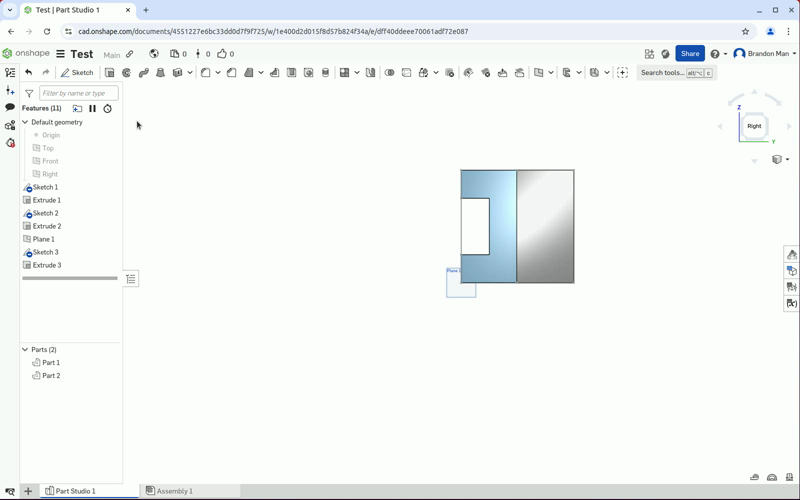
key(shift+7)
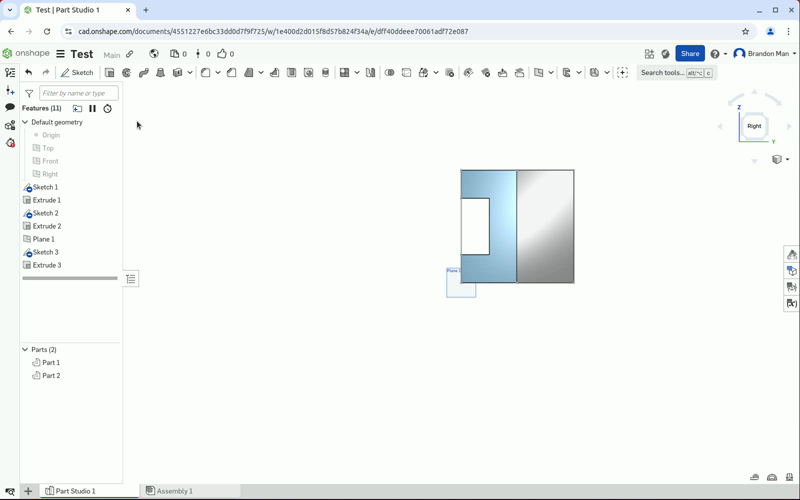
key(right, 2)
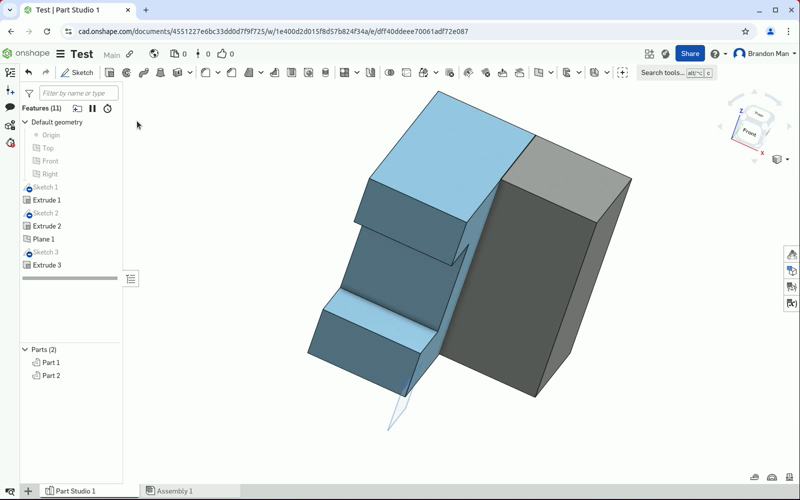
key(down, 2)
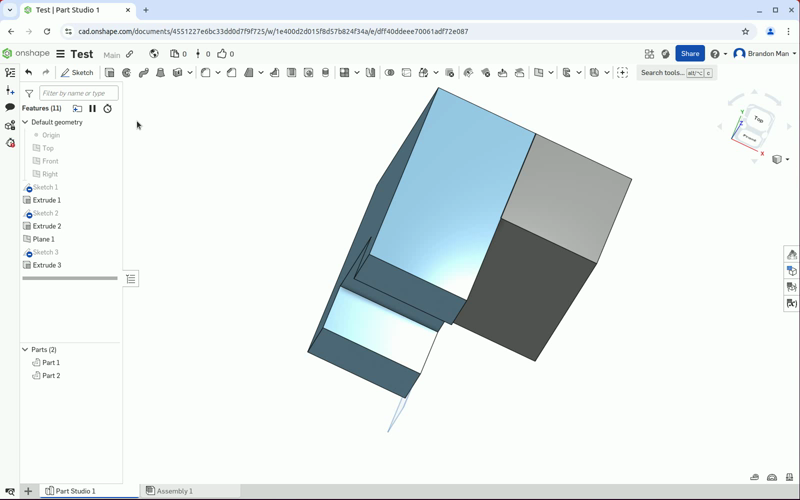
key(up, 2)
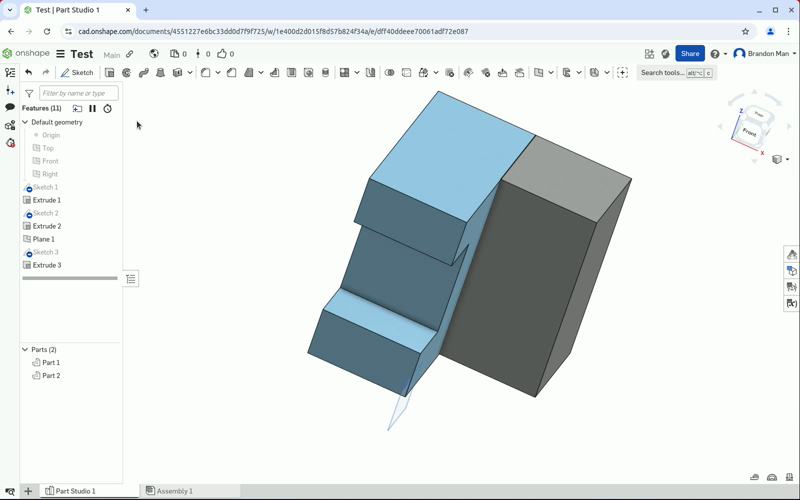
key(left, 2)
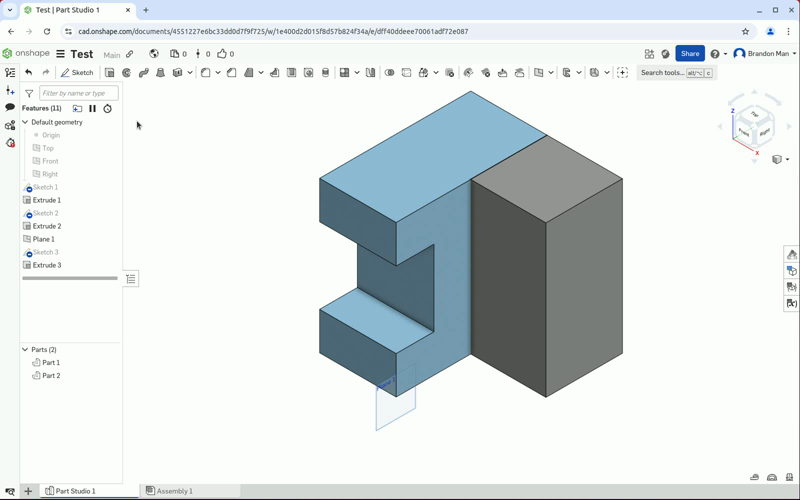
mouse_move(73, 189)
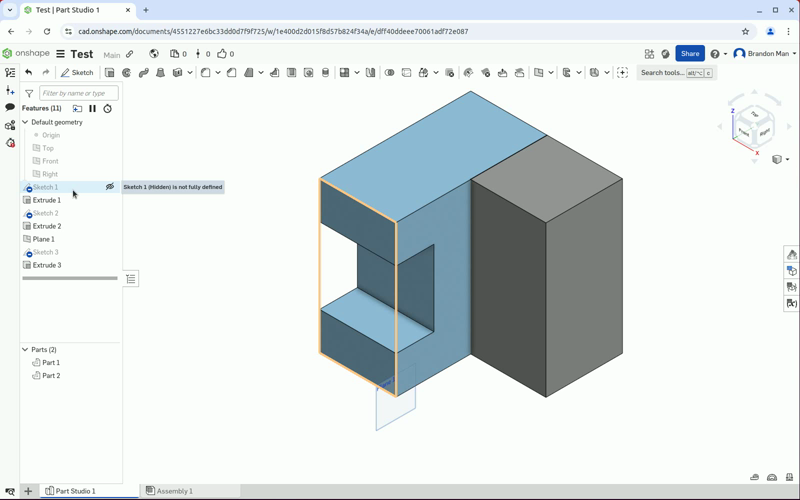
click(73, 189)